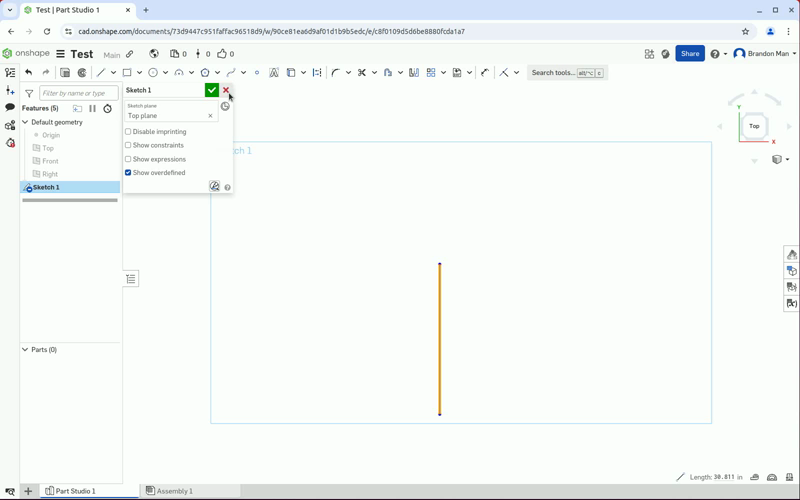
key(shift+h)
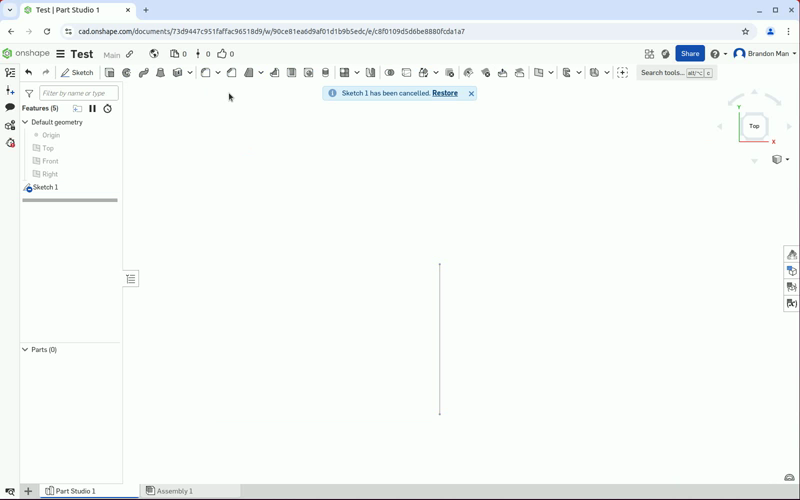
key(shift+s)
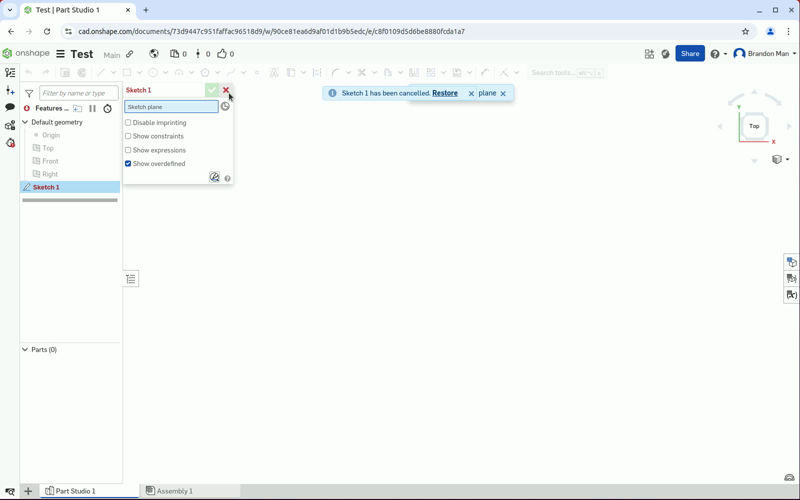
mouse_move(73, 150)
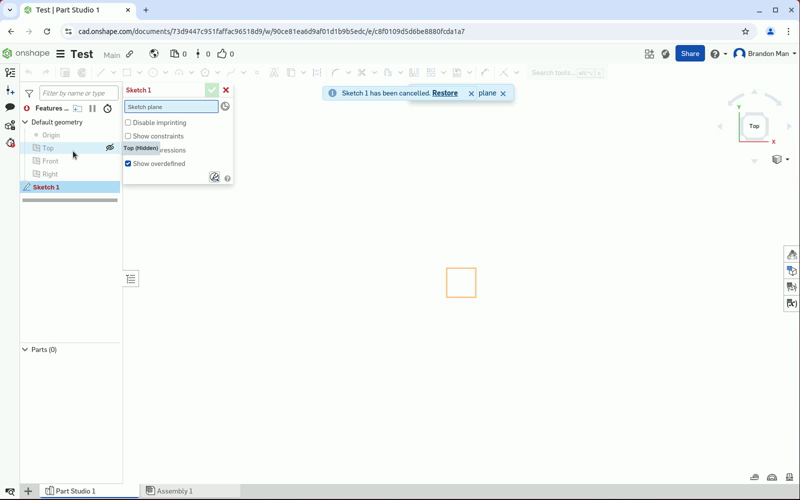
click(73, 150)
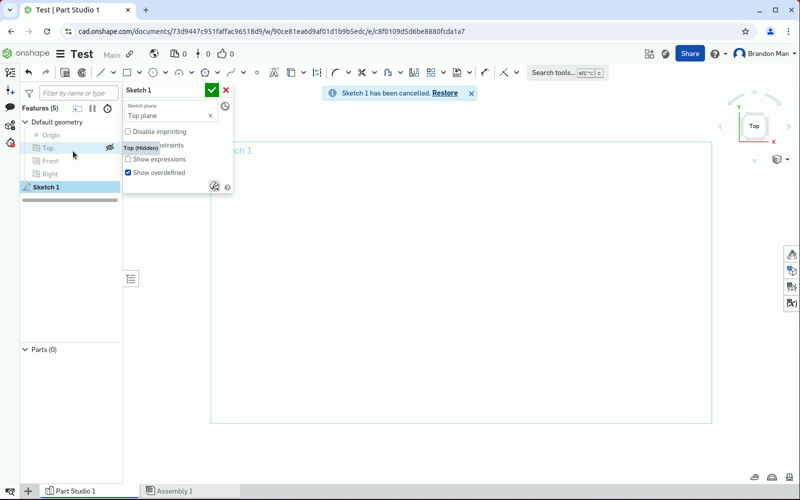
mouse_move(73, 352)
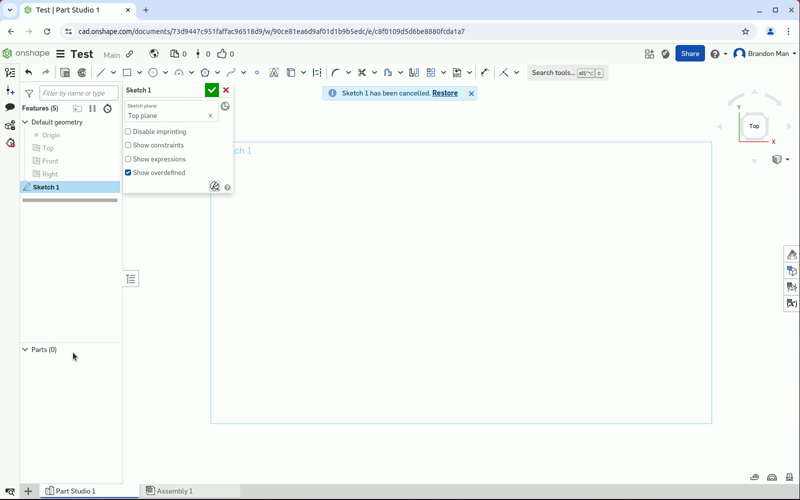
key(y)
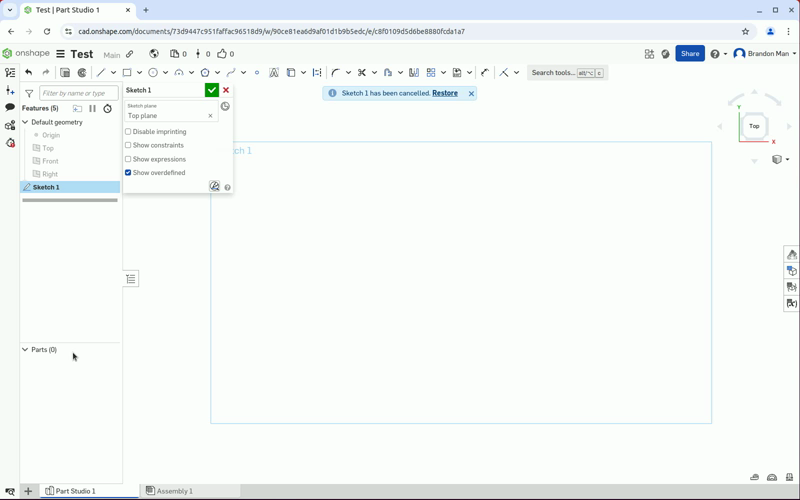
key(l)
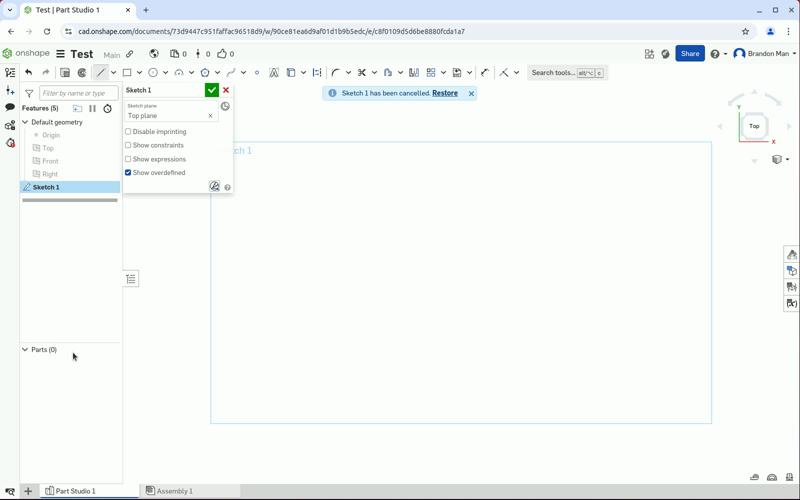
key_down(shift)
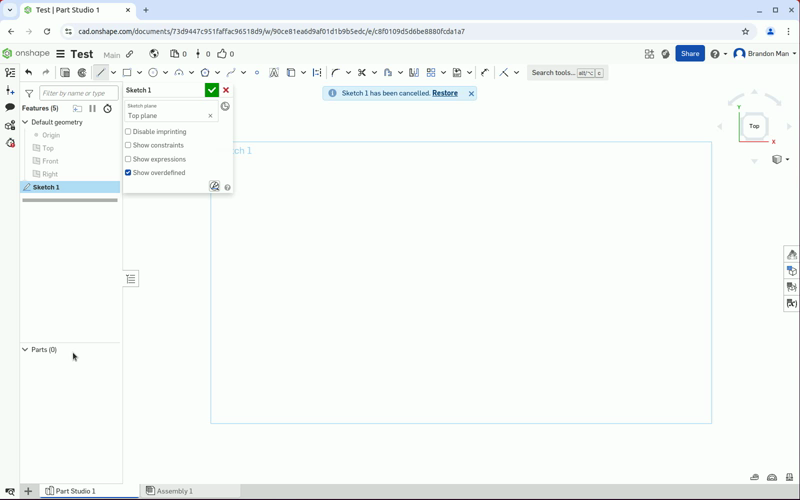
mouse_move(404, 339)
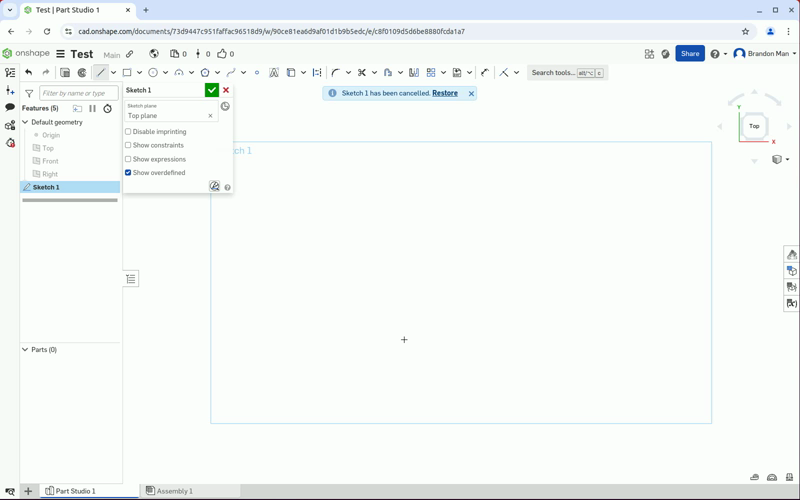
click(404, 339)
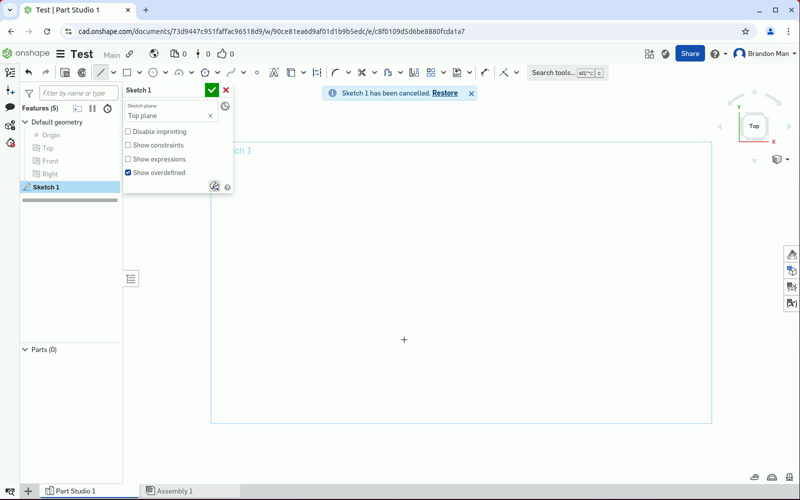
key_up(shift)
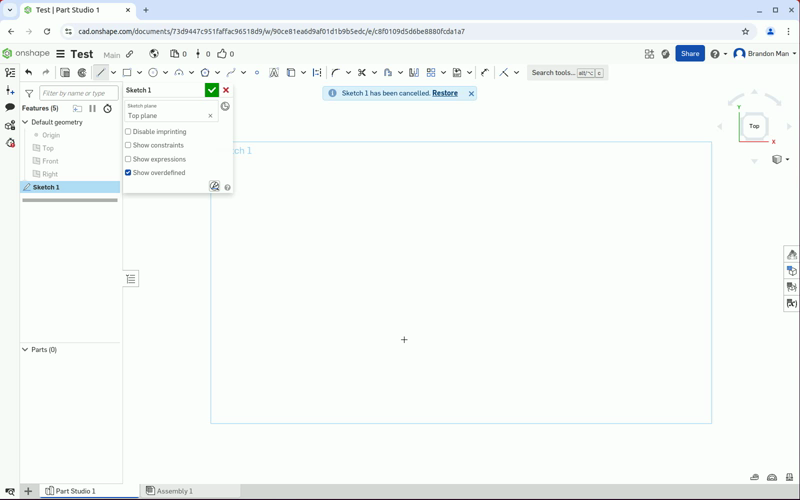
key_down(shift)
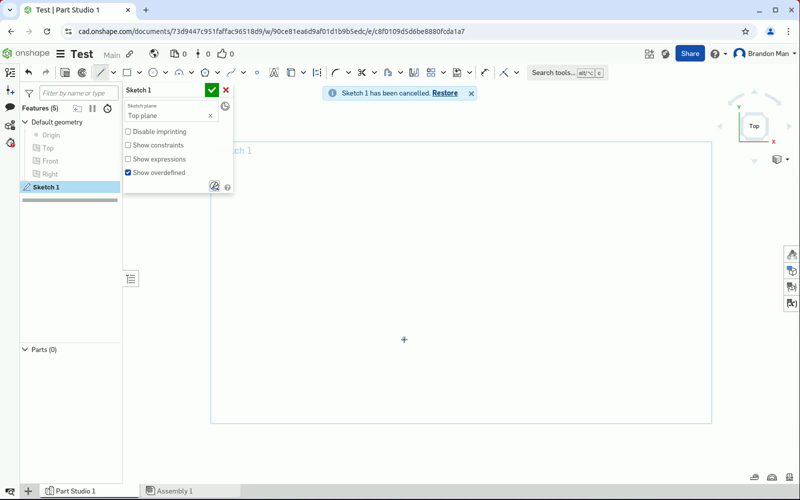
mouse_move(434, 339)
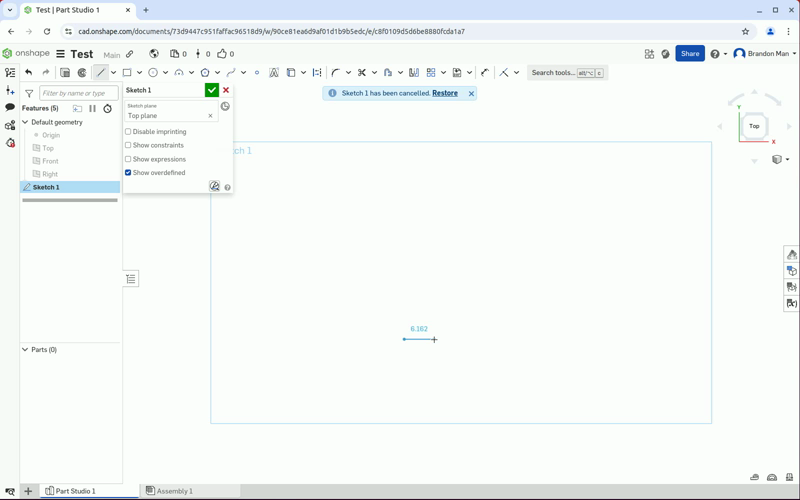
mouse_move(456, 339)
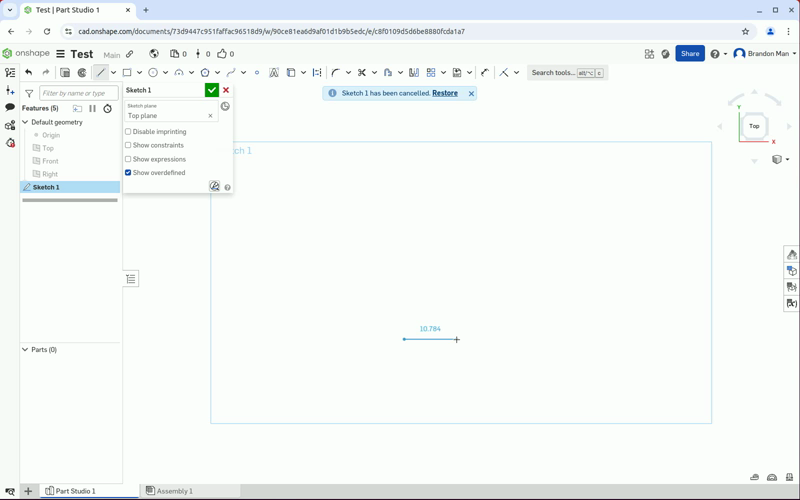
click(456, 339)
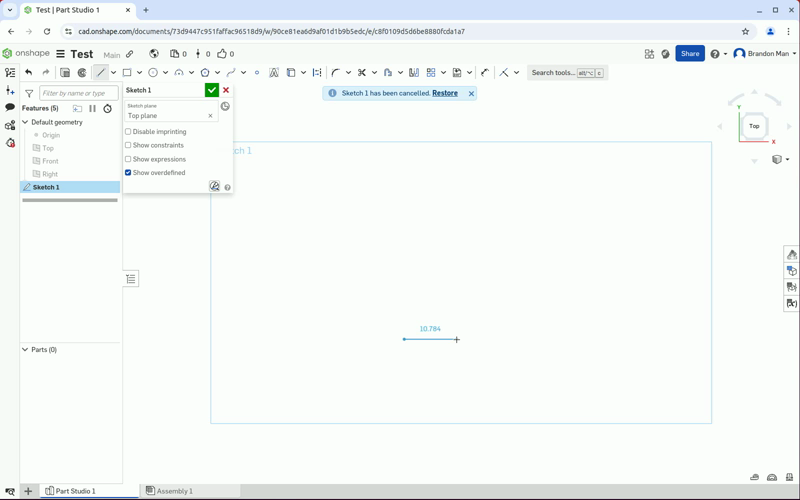
key_up(shift)
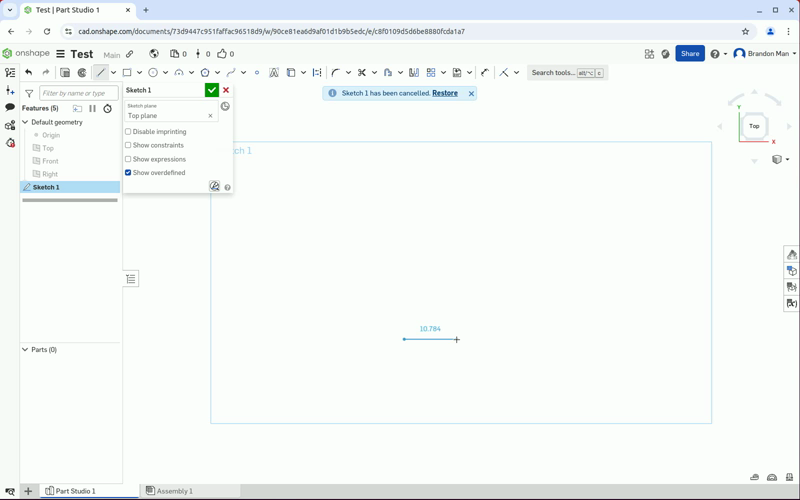
key_down(shift)
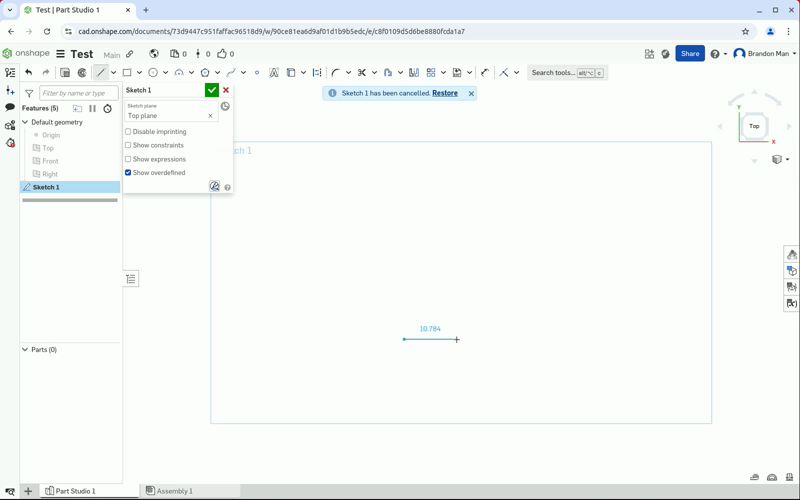
mouse_move(456, 226)
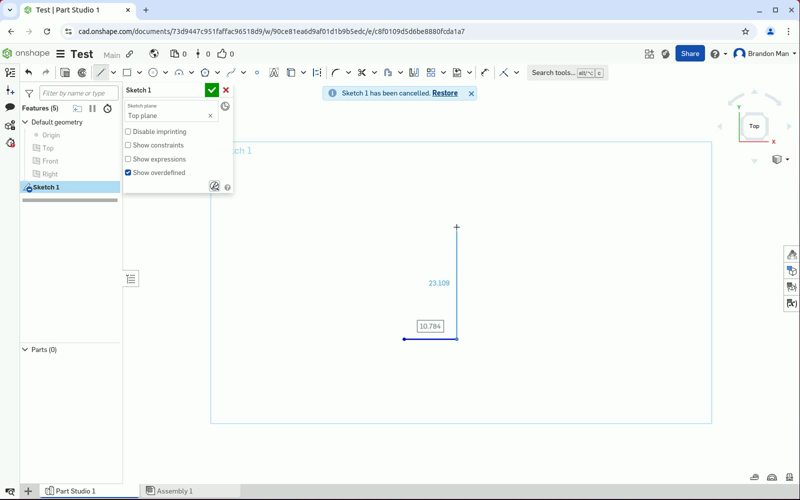
click(456, 226)
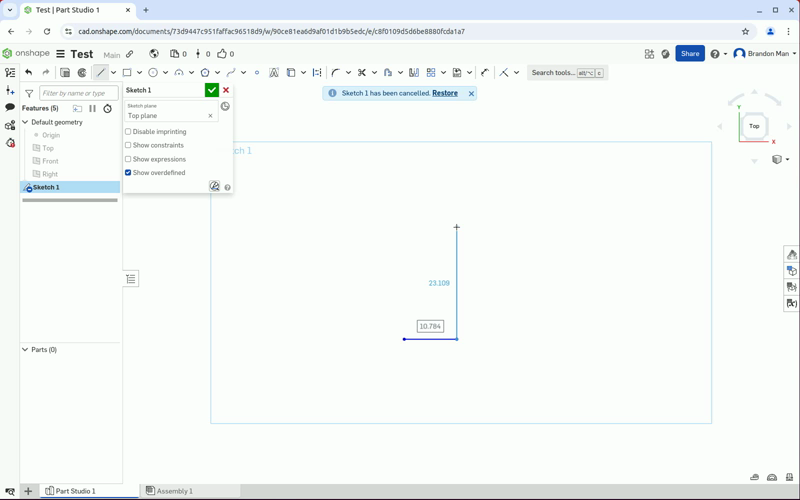
key_up(shift)
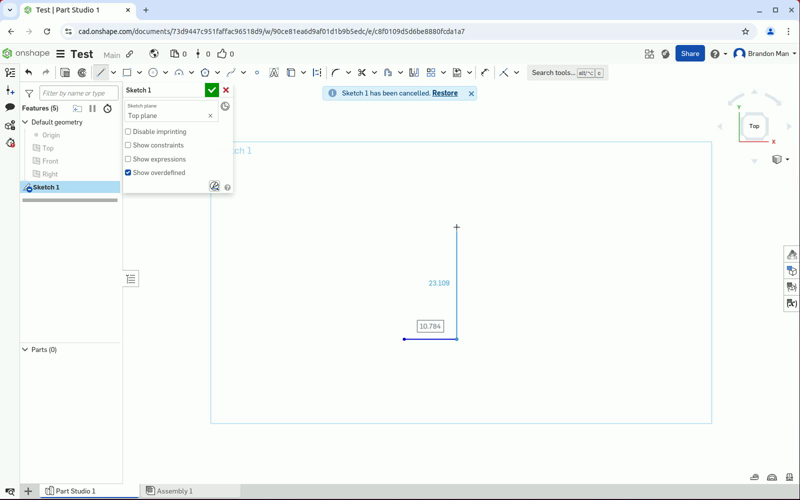
key_down(shift)
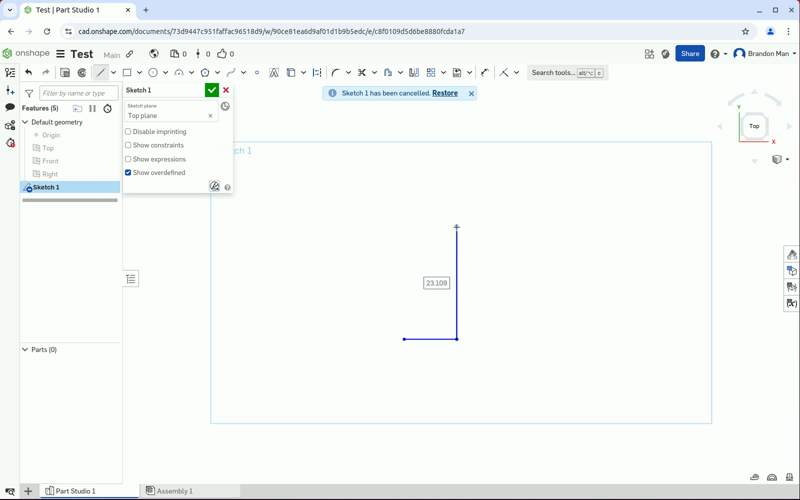
mouse_move(486, 226)
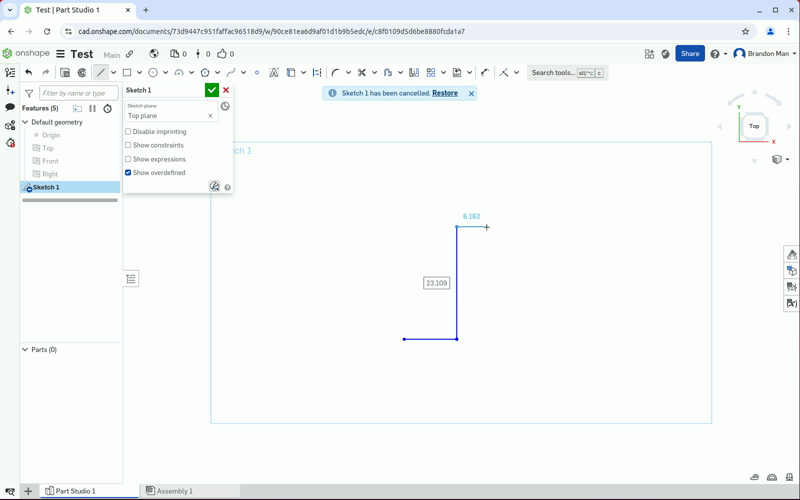
mouse_move(404, 226)
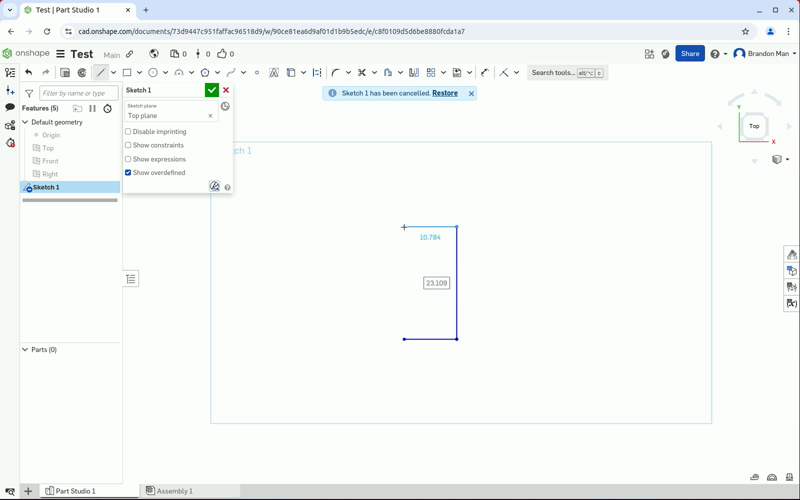
click(404, 226)
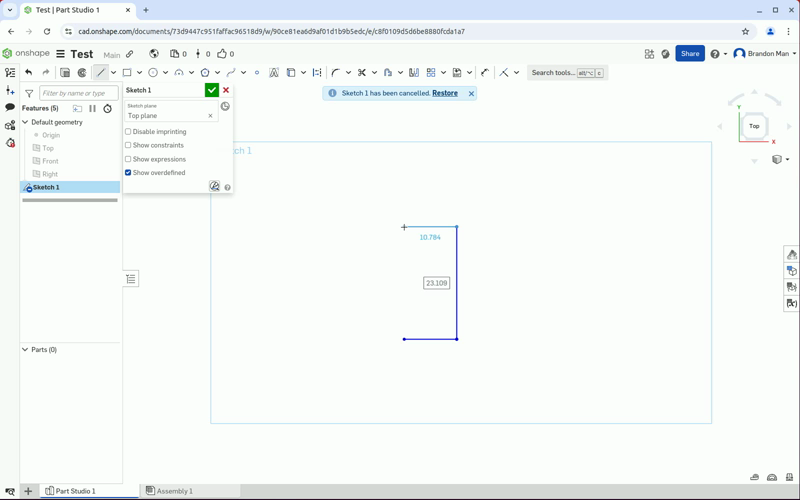
key_up(shift)
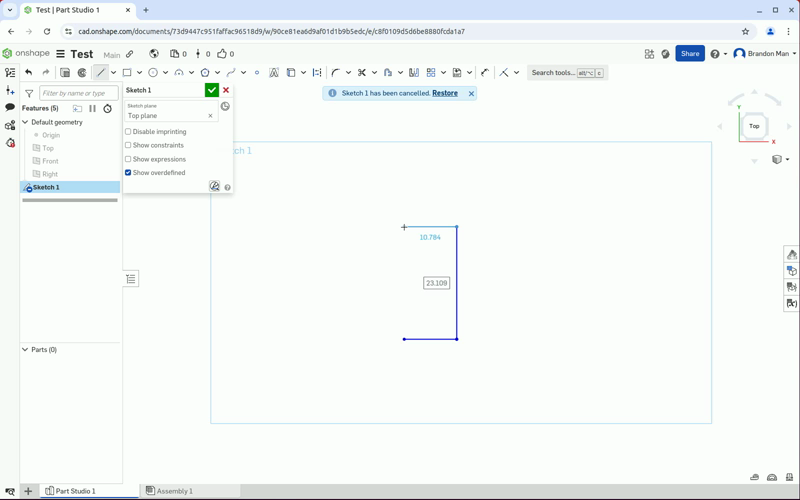
key_down(shift)
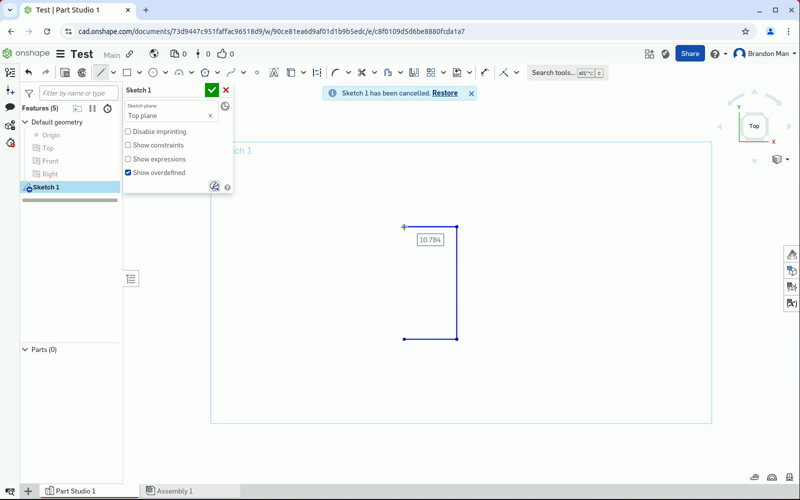
mouse_move(404, 339)
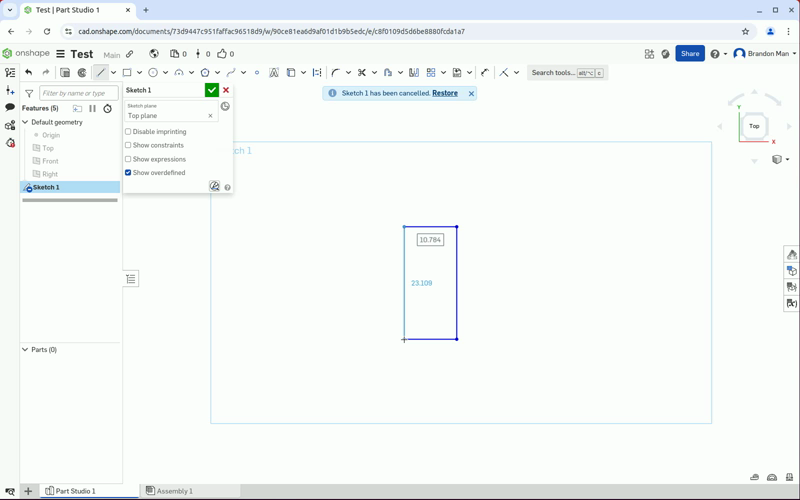
key_up(shift)
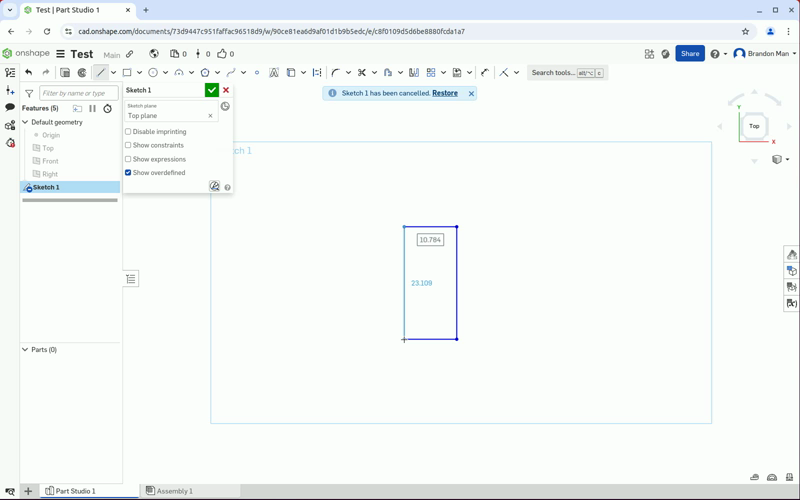
click(404, 339)
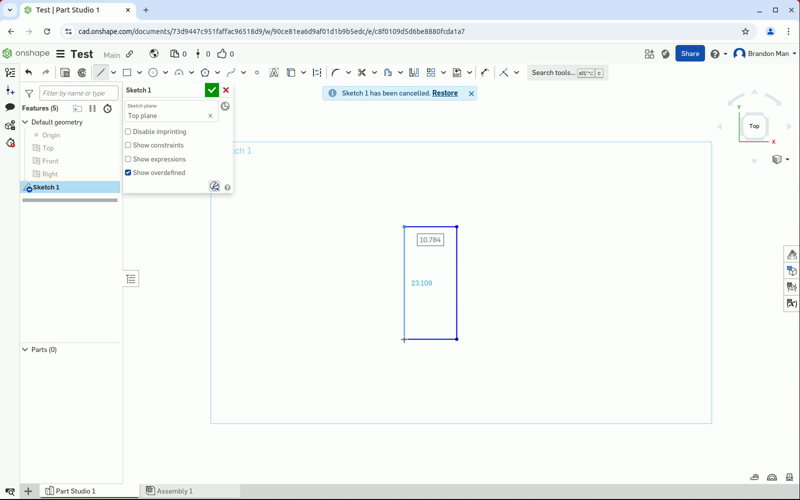
key(esc)
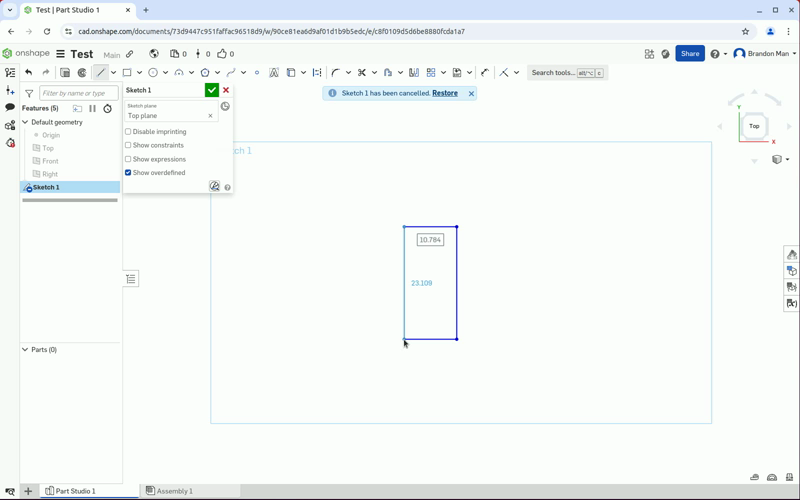
mouse_move(408, 329)
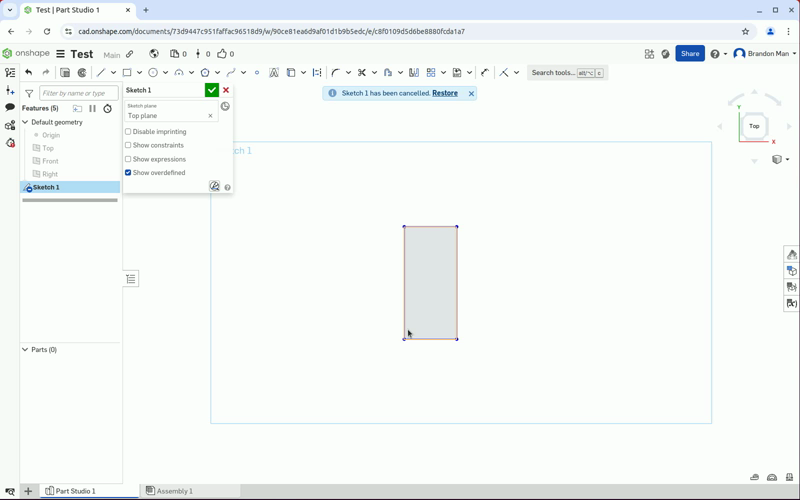
click(408, 329)
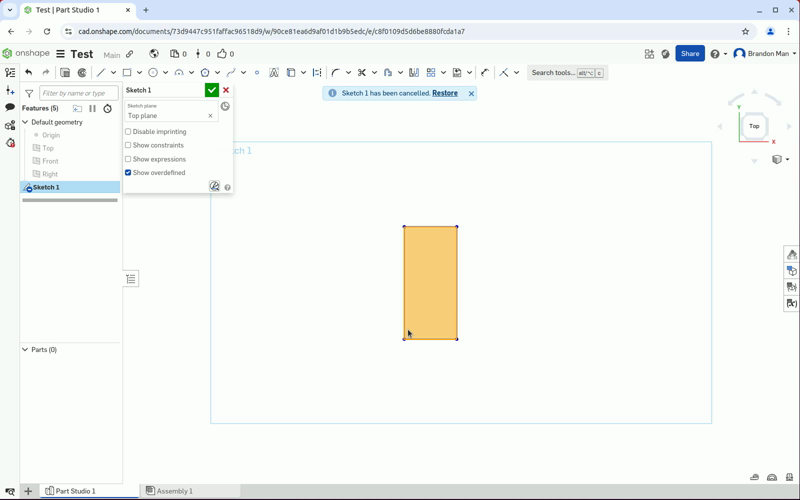
mouse_move(73, 352)
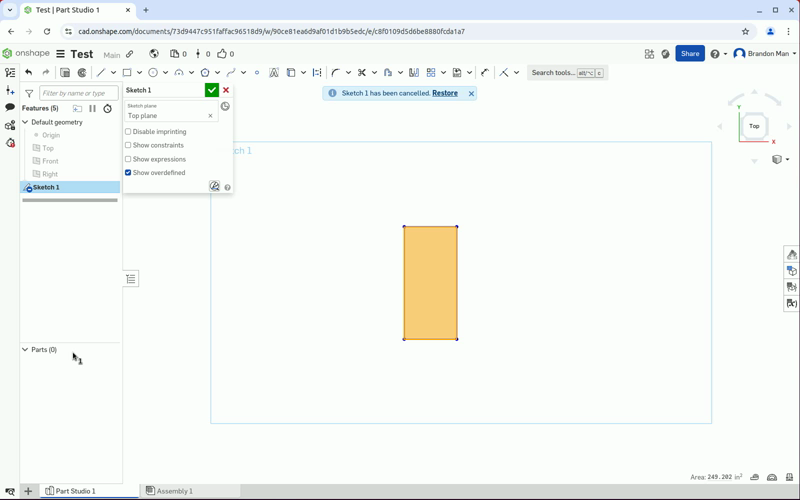
key(shift+y)
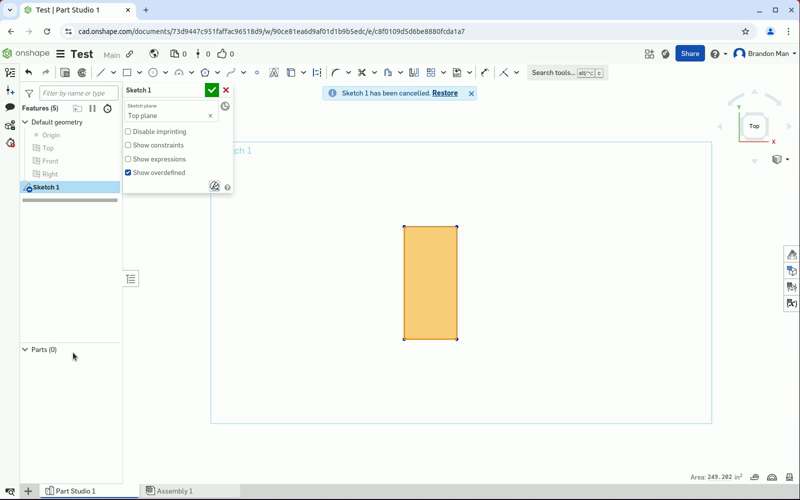
key(shift+e)
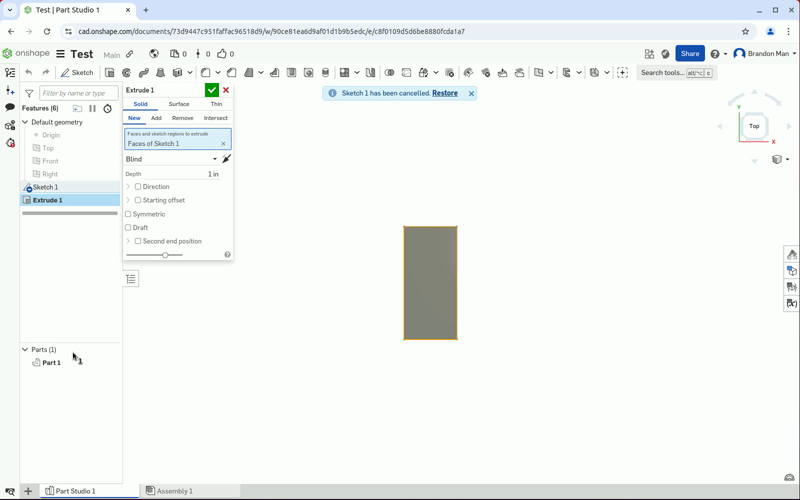
mouse_move(143, 106)
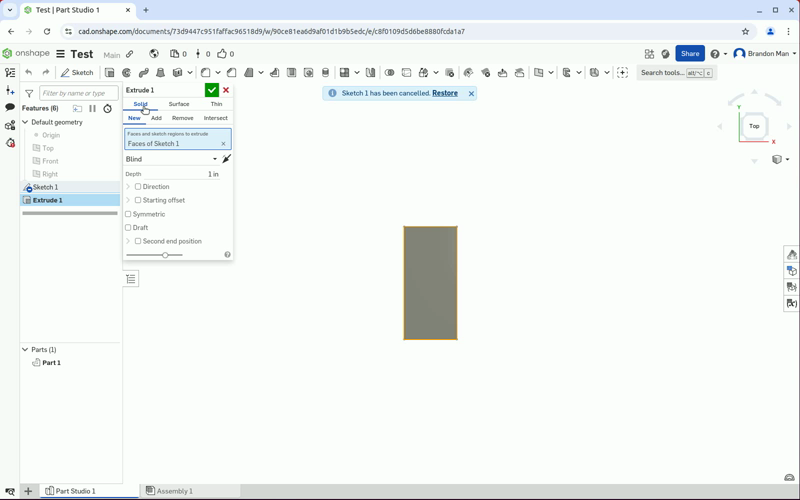
click(143, 106)
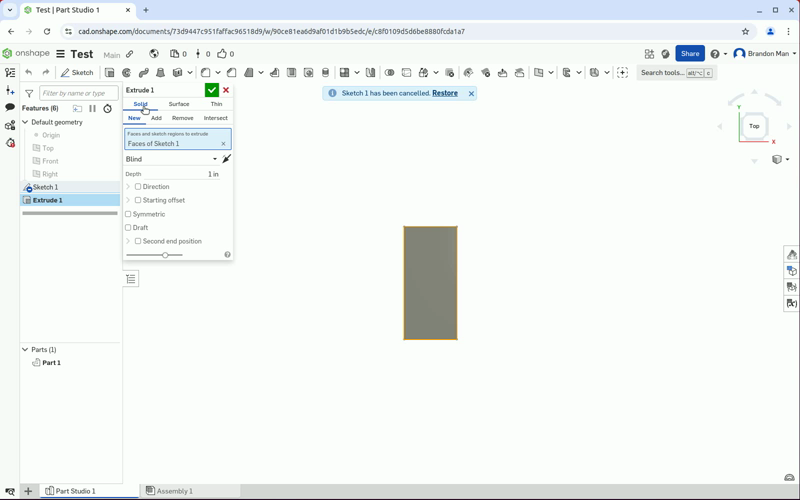
mouse_move(137, 120)
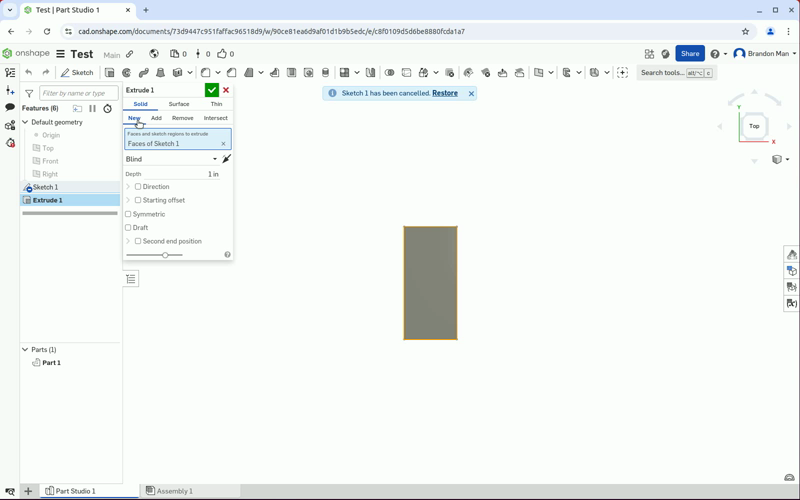
click(137, 120)
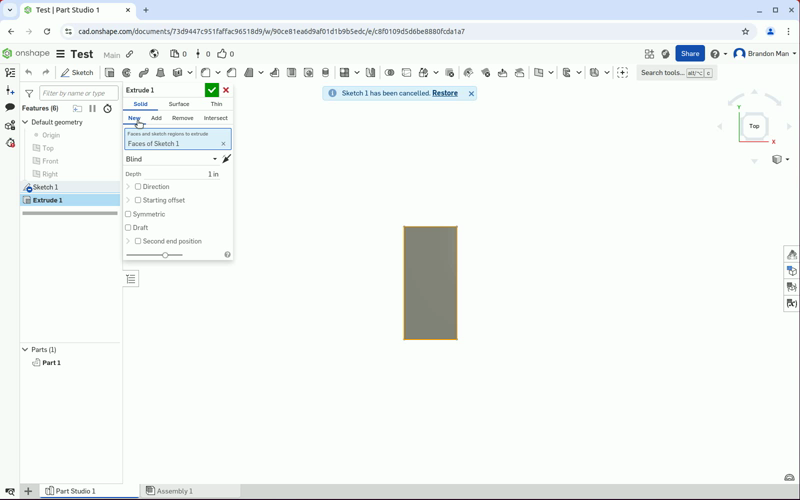
key(tab, 4)
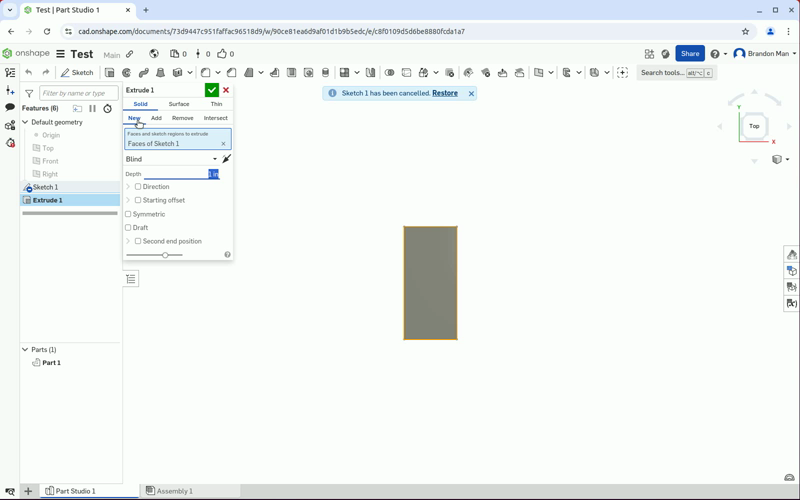
text(10.591)
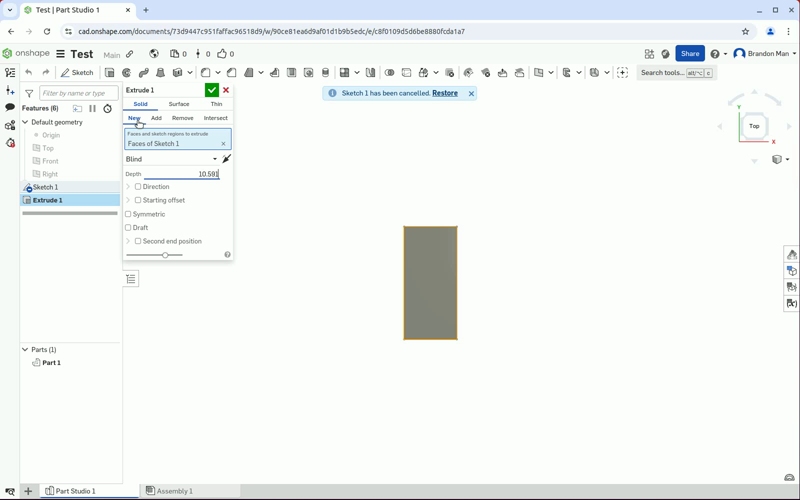
key(enter)
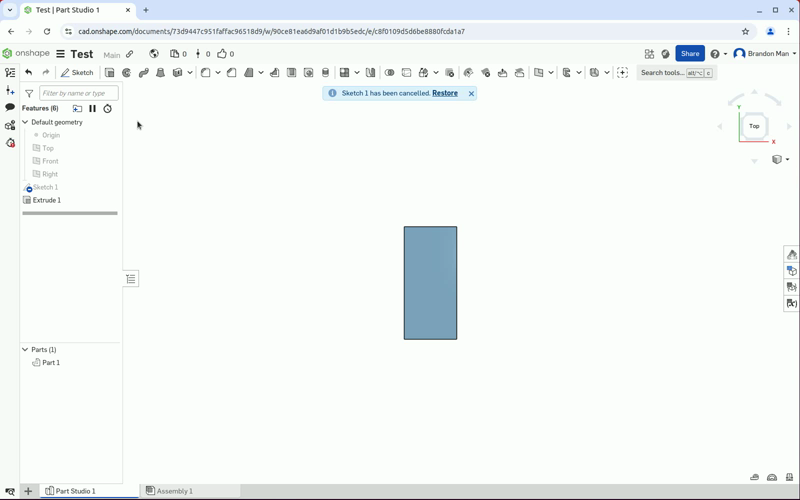
key(shift+h)
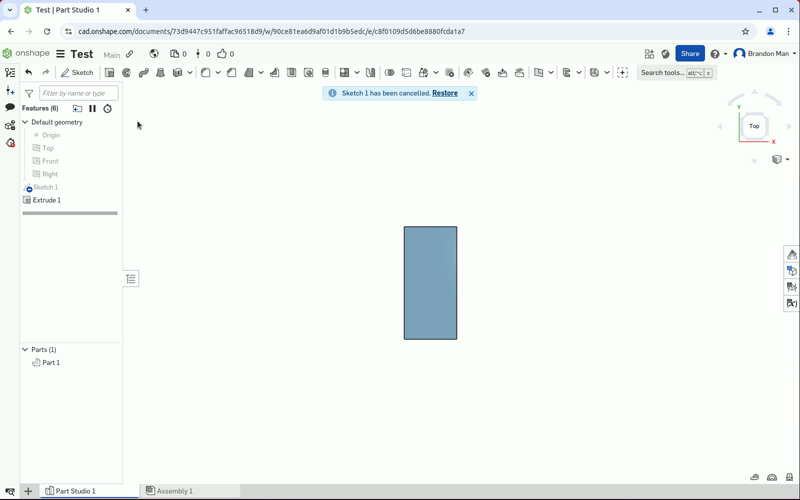
key(shift+h)
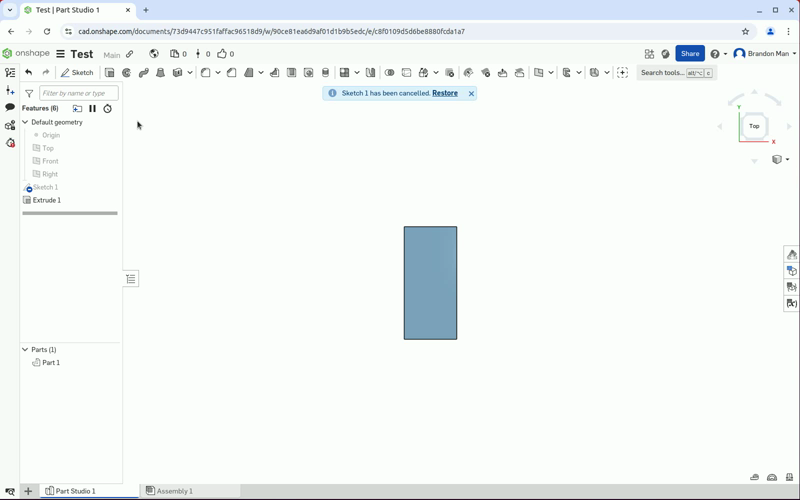
mouse_move(73, 189)
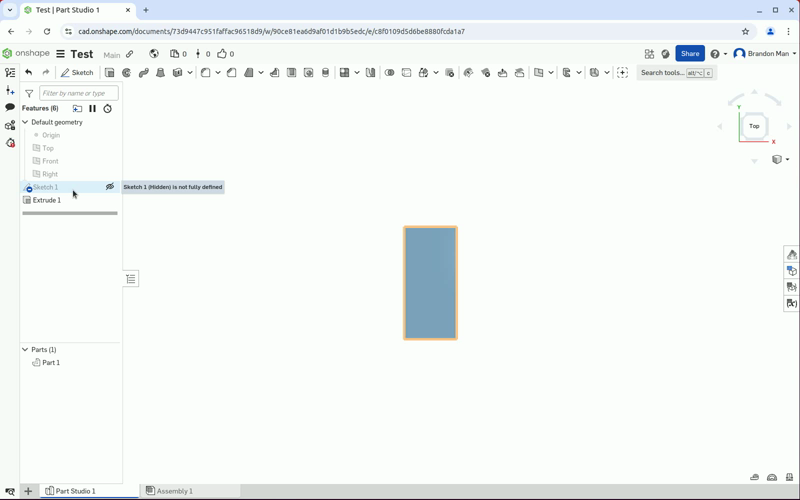
click(73, 189)
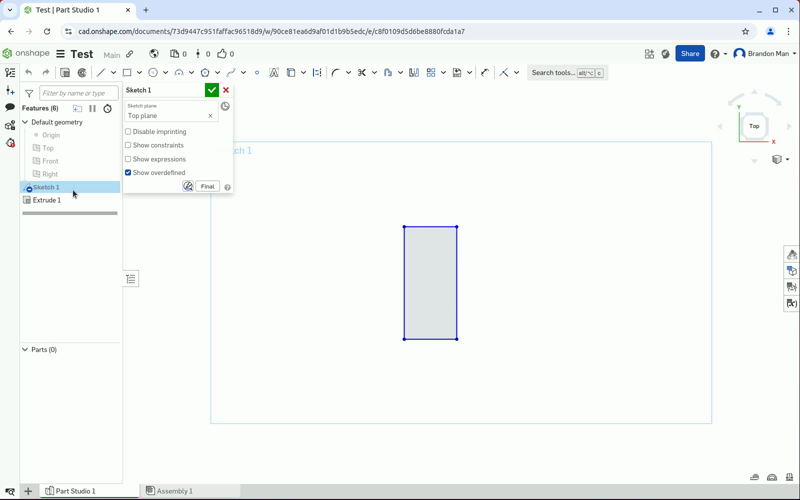
mouse_move(229, 92)
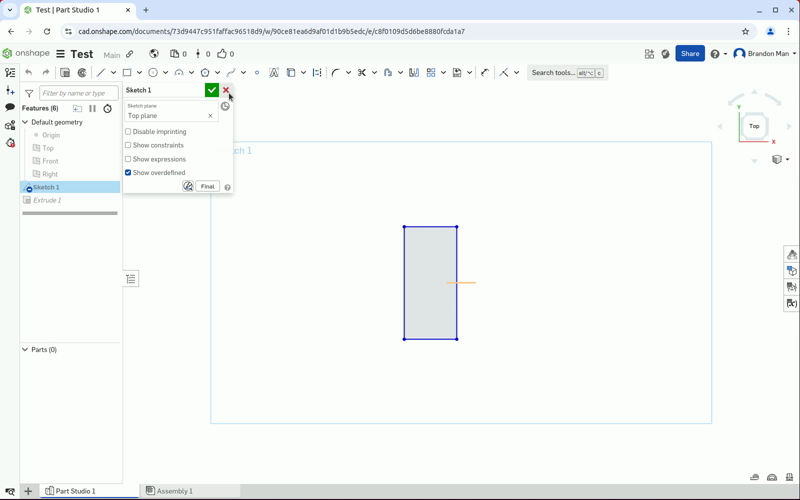
click(229, 92)
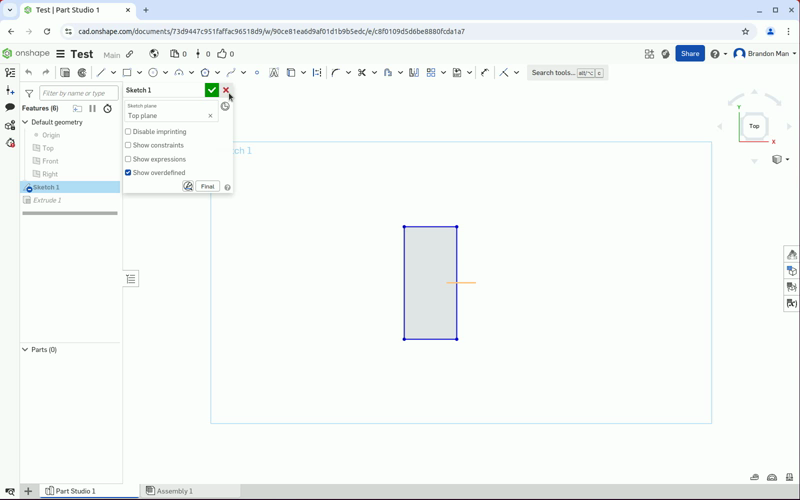
key(shift+s)
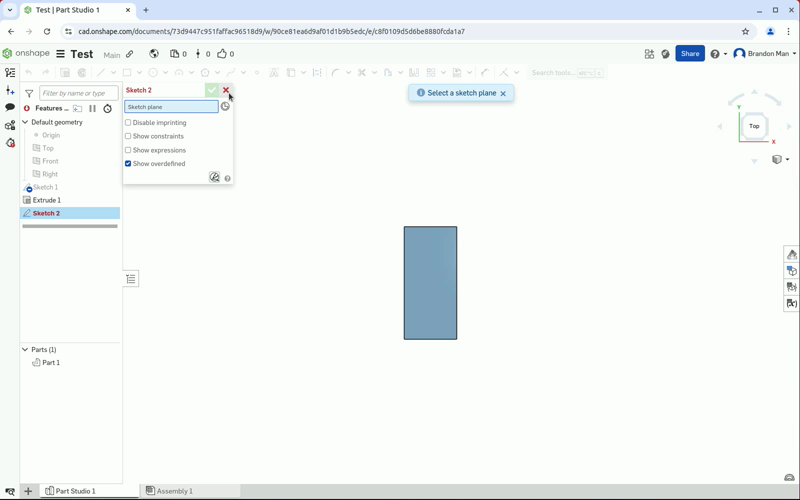
mouse_move(73, 150)
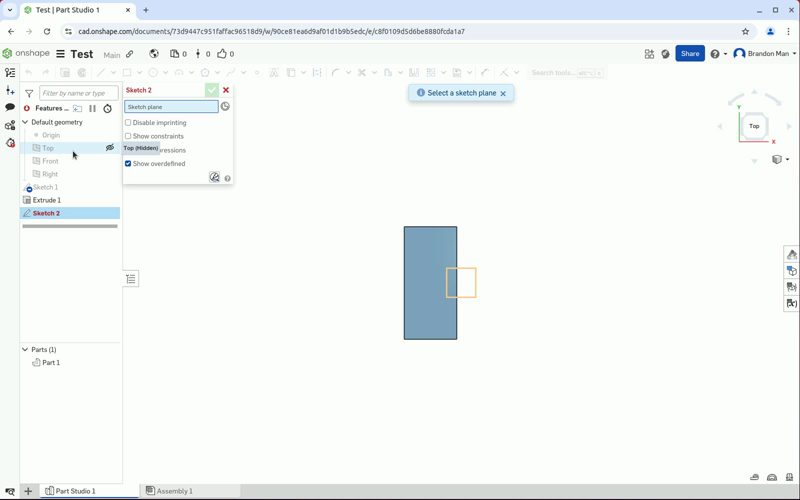
click(73, 150)
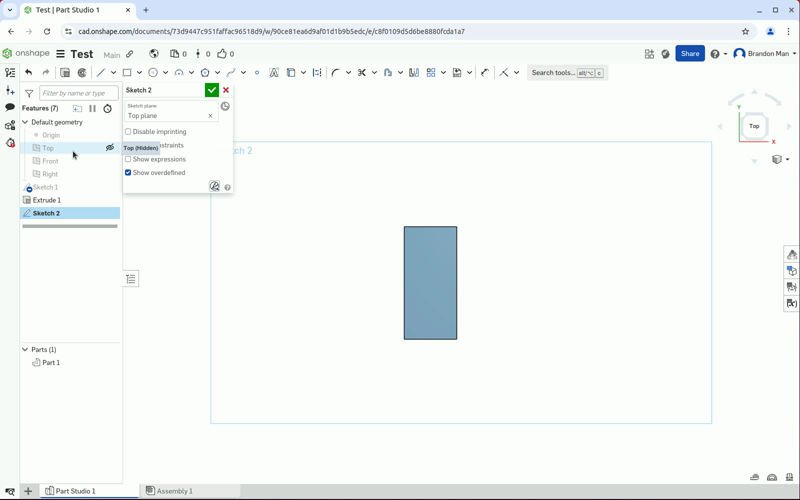
mouse_move(73, 352)
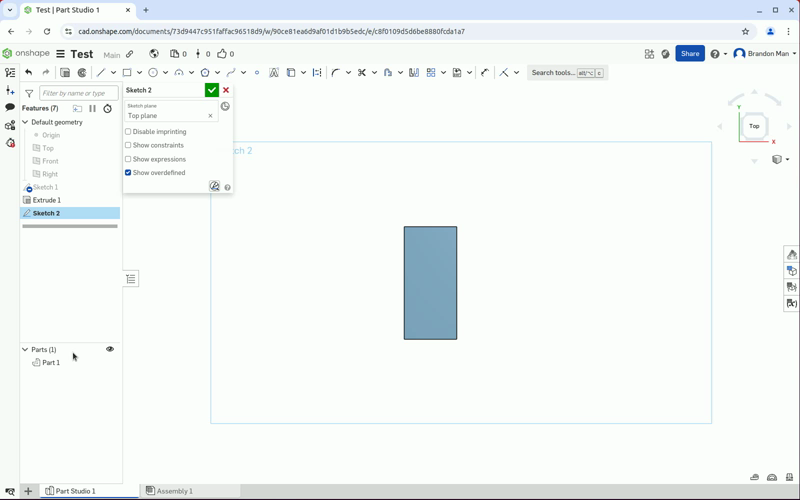
key(y)
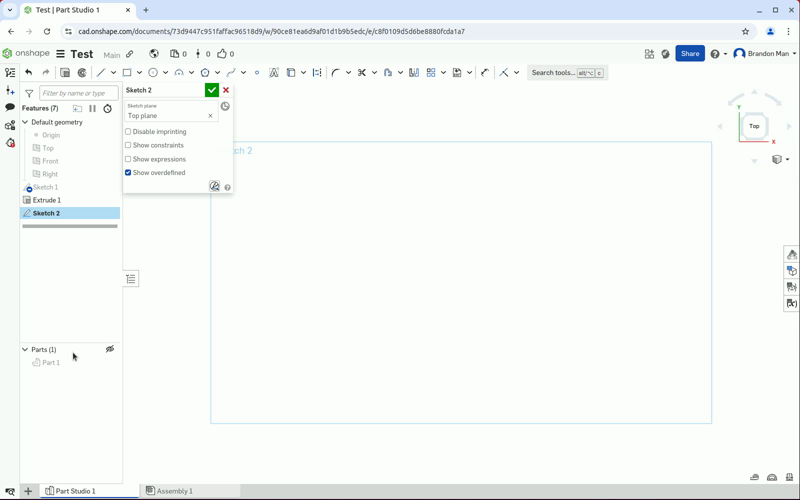
key(l)
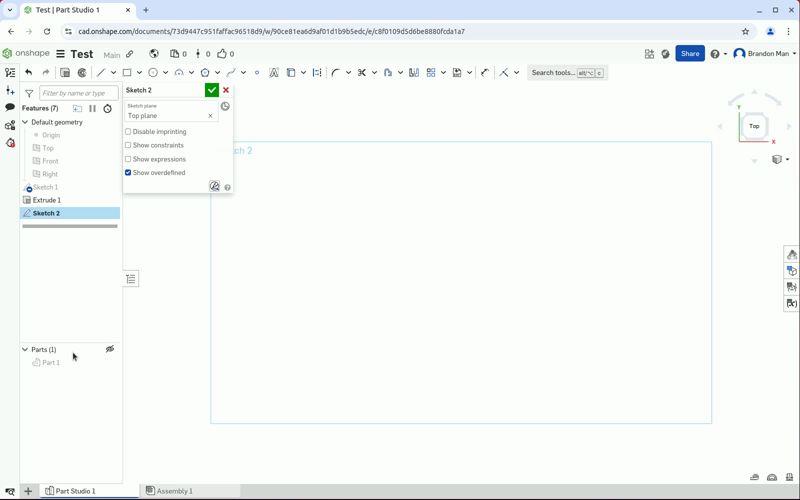
key_down(shift)
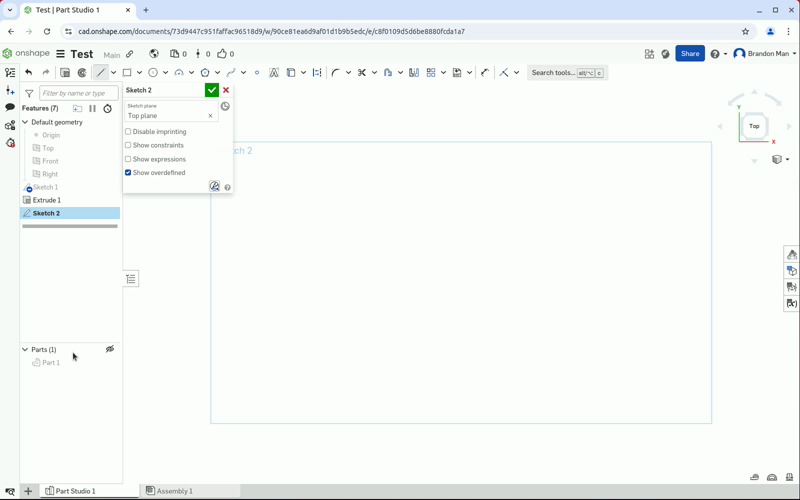
mouse_move(457, 339)
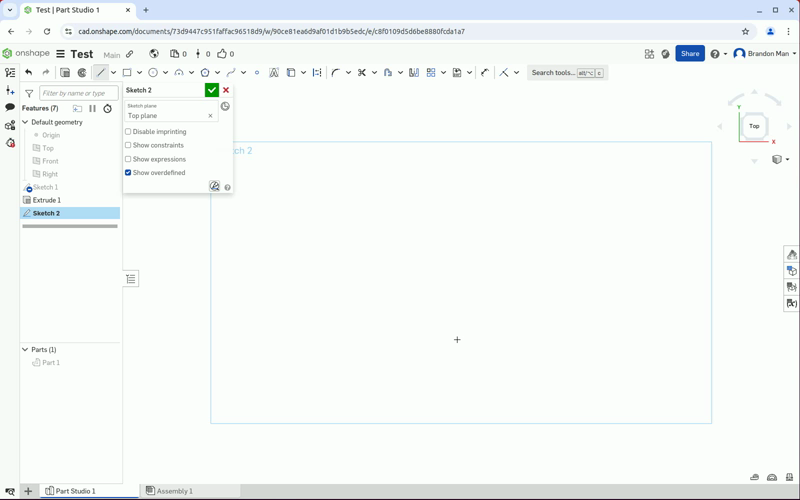
click(457, 339)
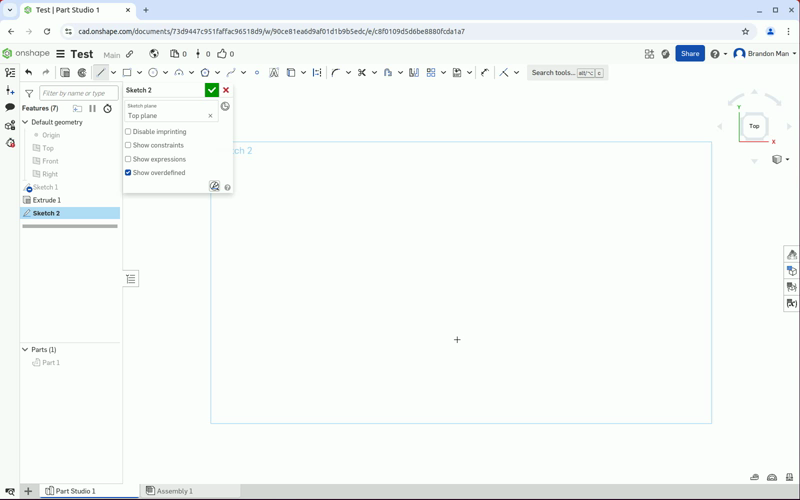
key_up(shift)
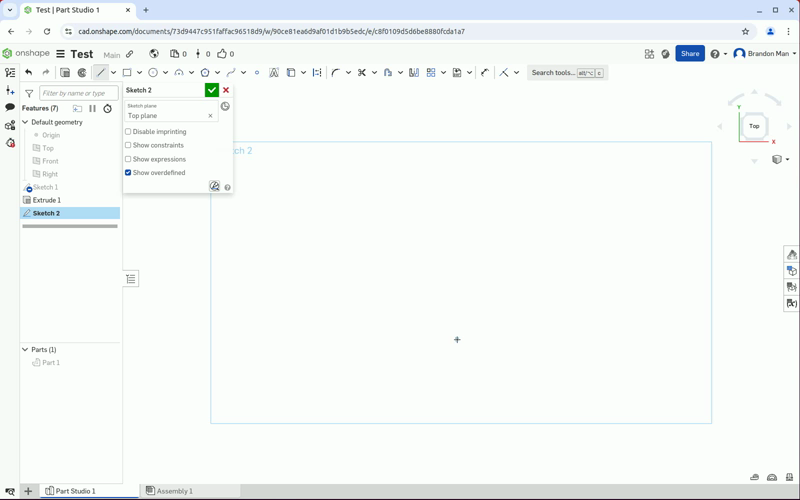
key_down(shift)
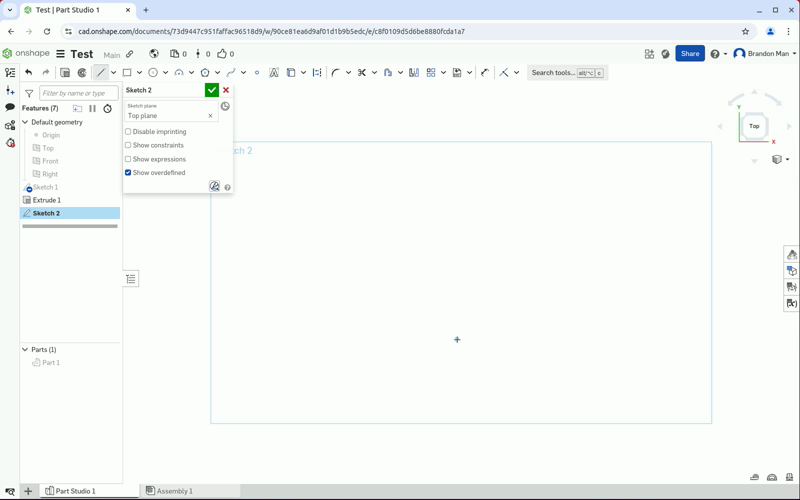
mouse_move(517, 339)
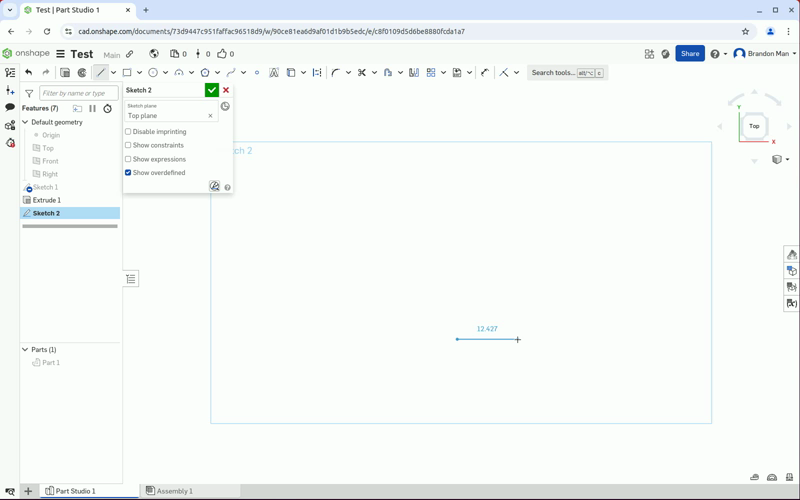
click(517, 339)
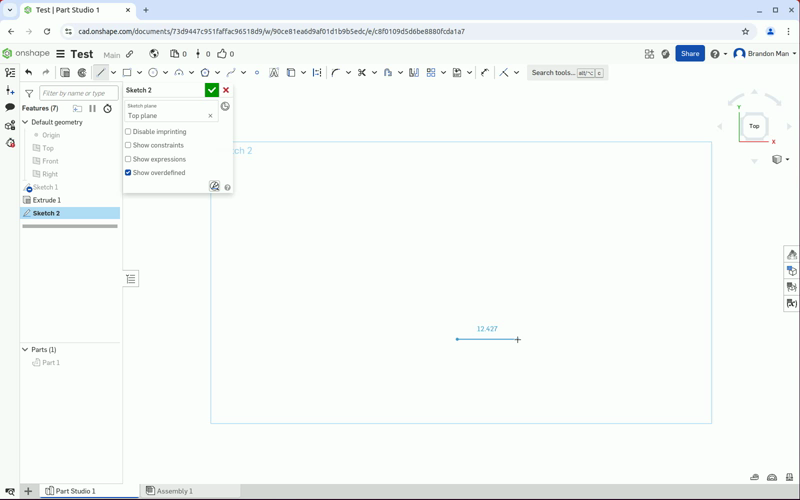
key_up(shift)
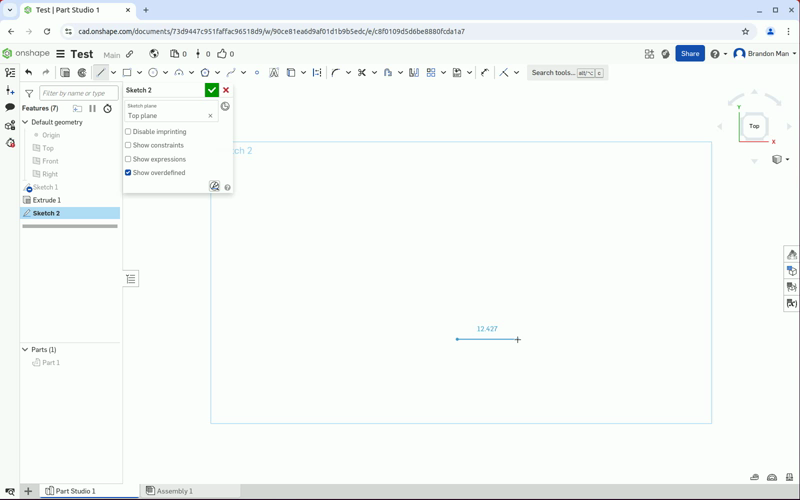
key_down(shift)
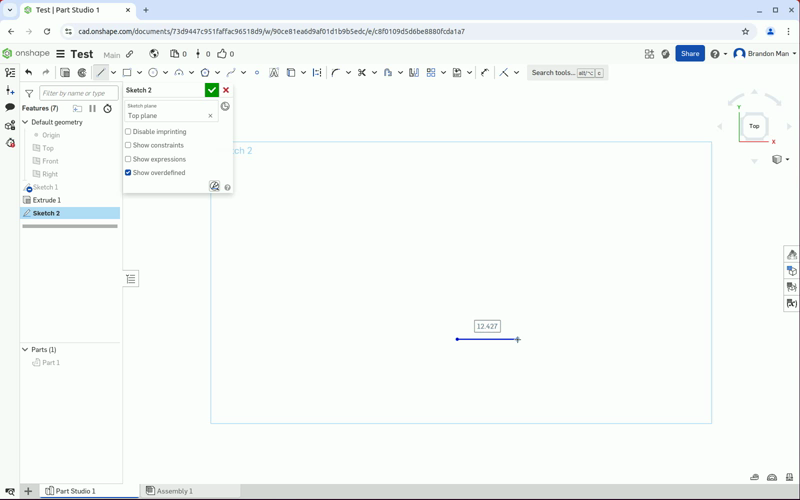
mouse_move(517, 226)
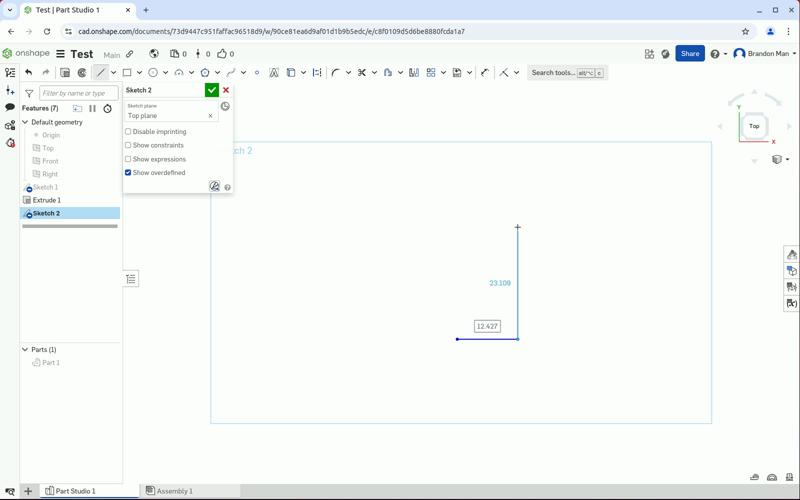
click(517, 226)
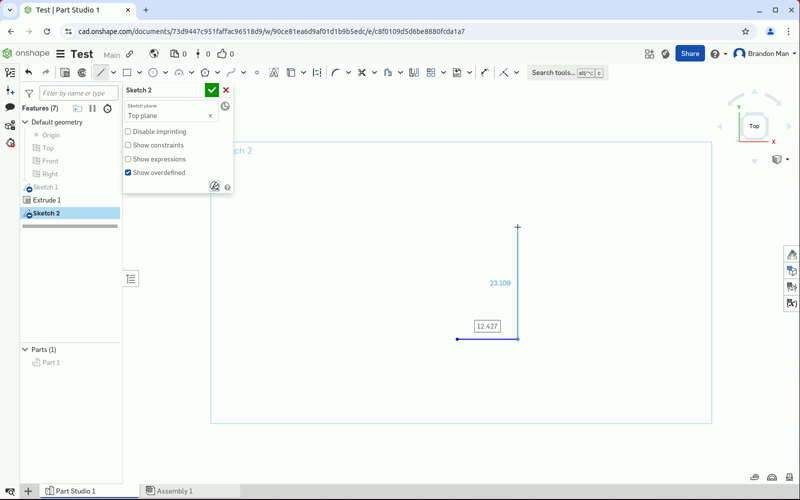
key_up(shift)
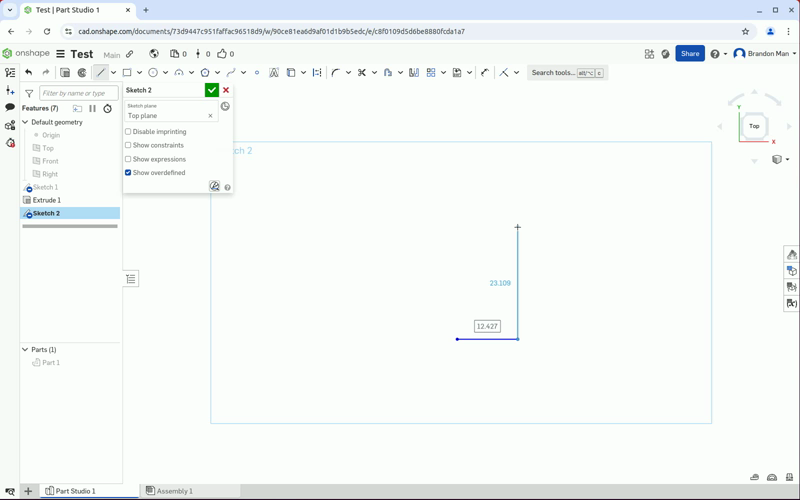
key_down(shift)
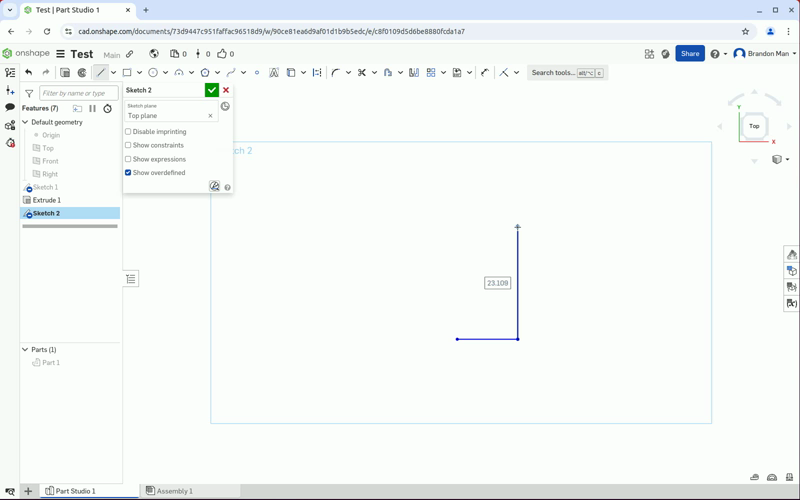
mouse_move(457, 226)
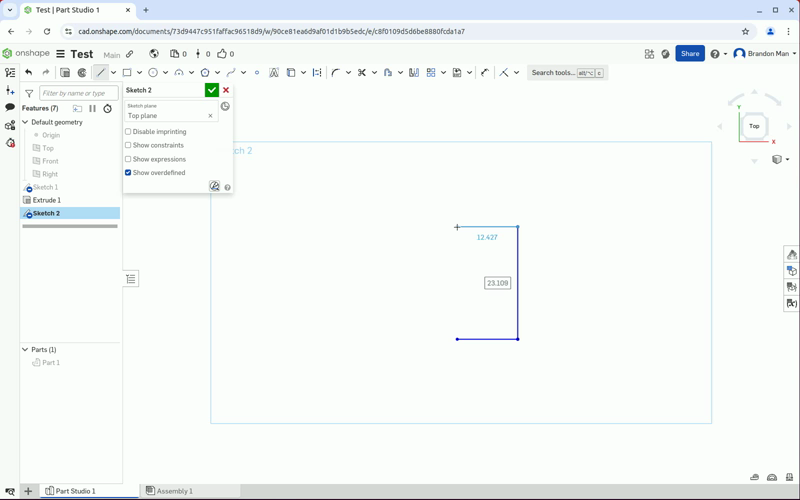
click(457, 226)
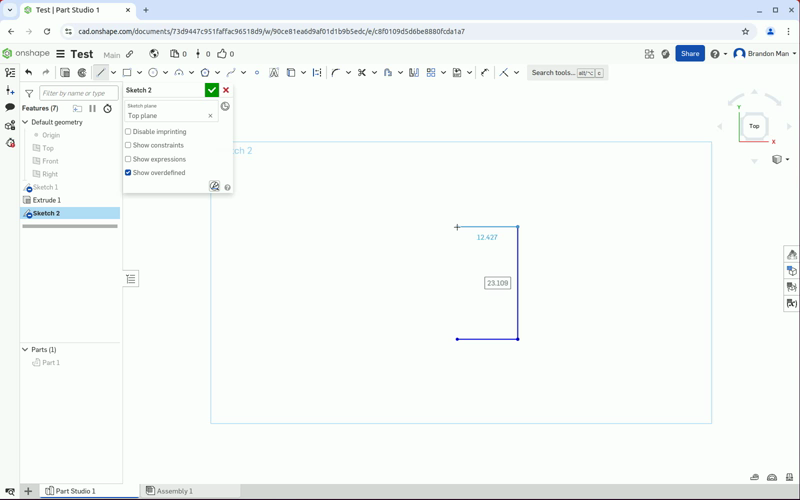
key_up(shift)
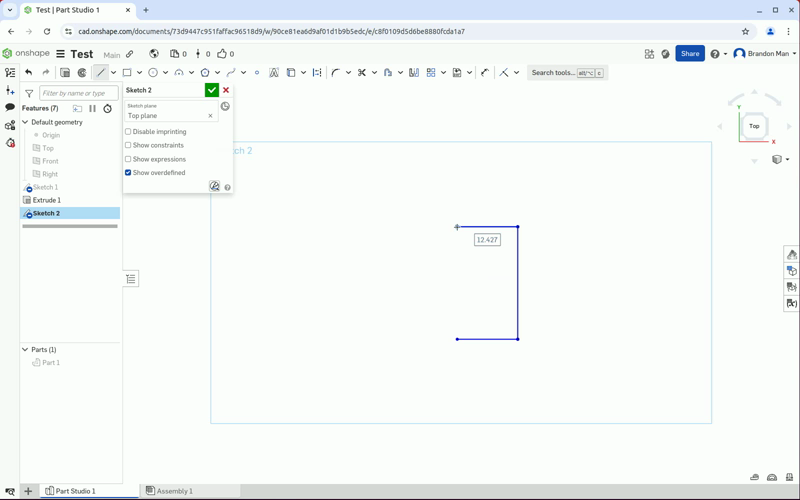
key_down(shift)
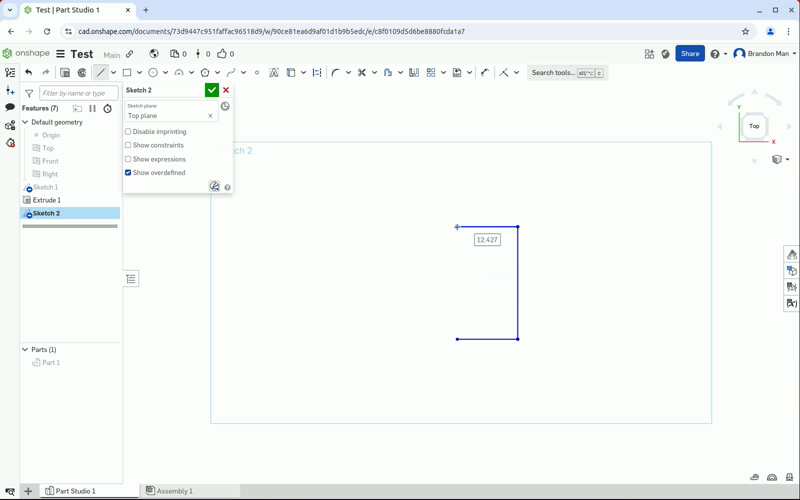
mouse_move(487, 226)
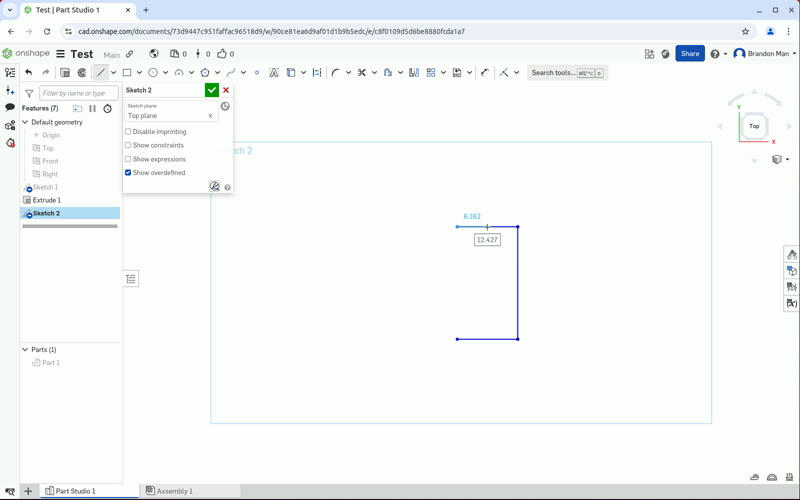
mouse_move(457, 227)
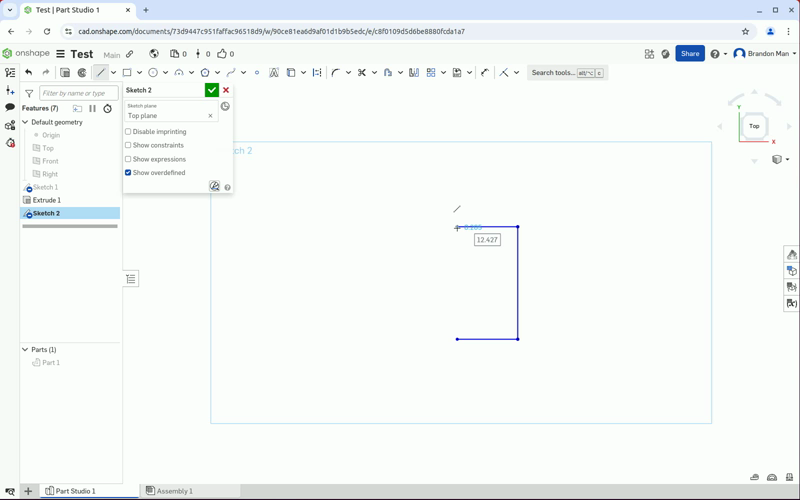
scroll(6)
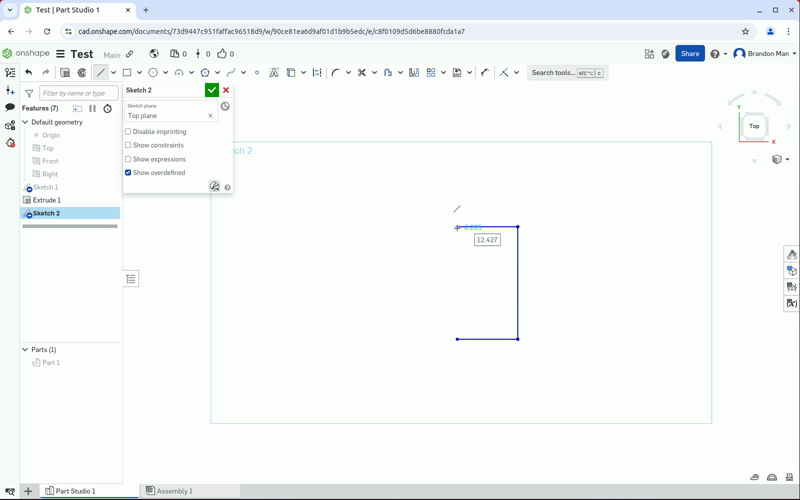
scroll(6)
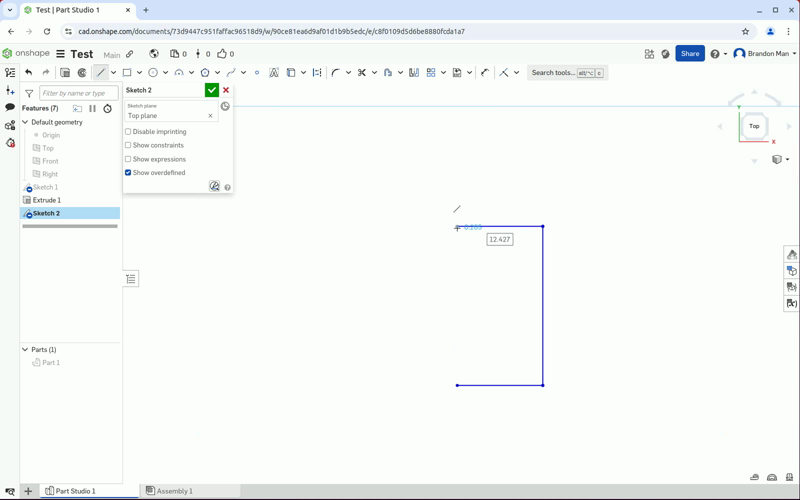
scroll(6)
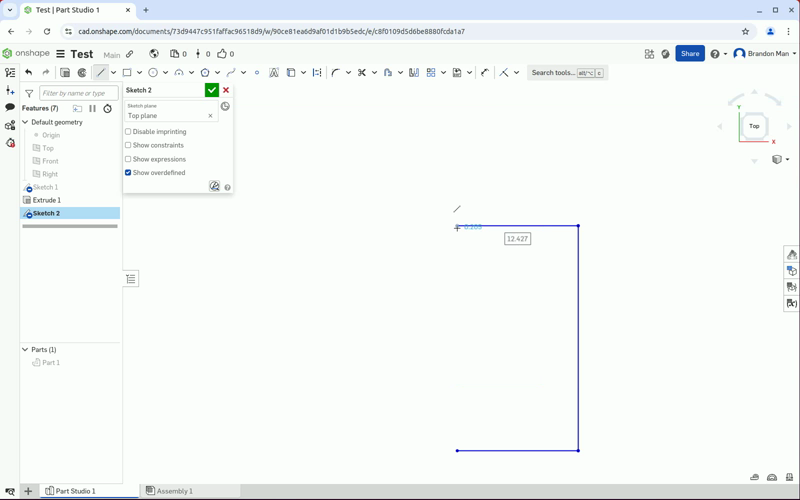
scroll(6)
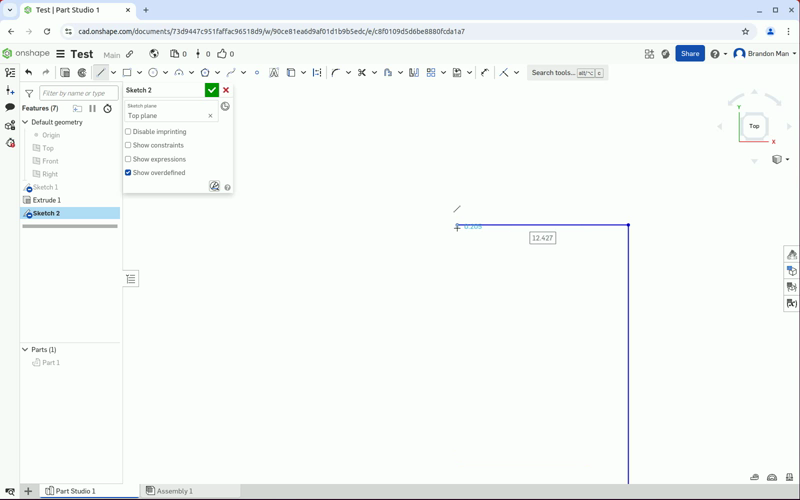
scroll(6)
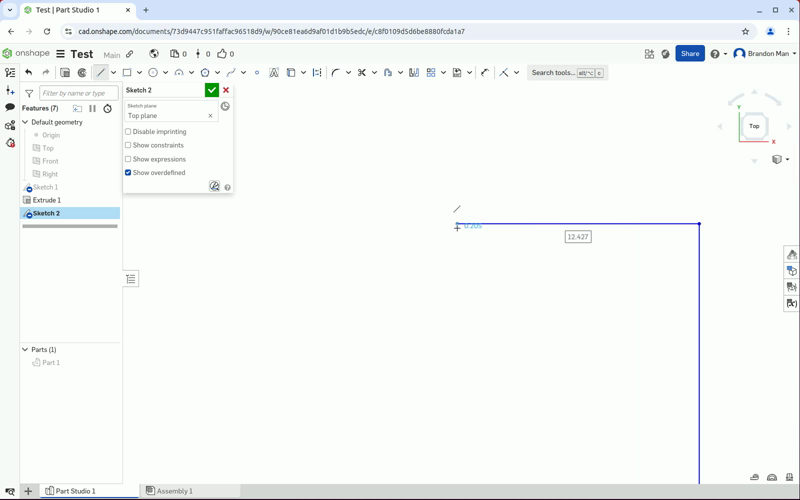
scroll(6)
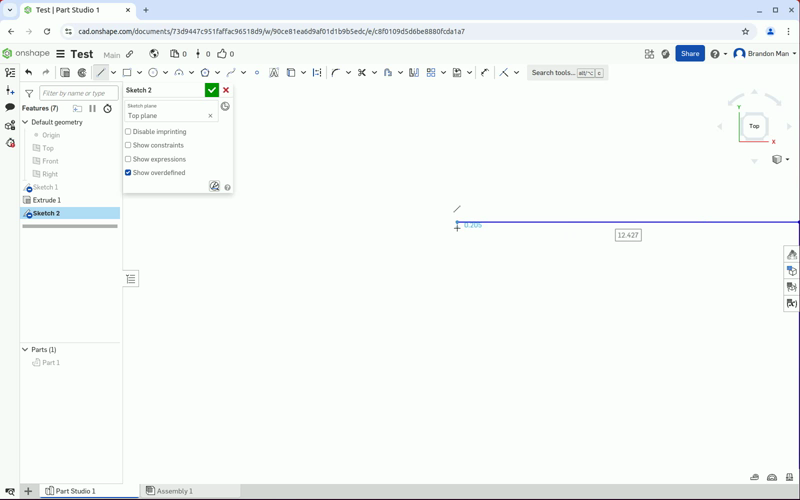
scroll(6)
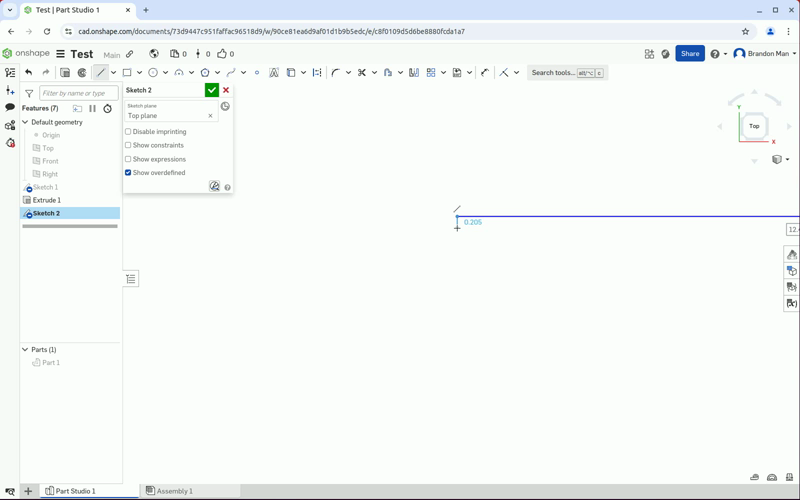
click(457, 227)
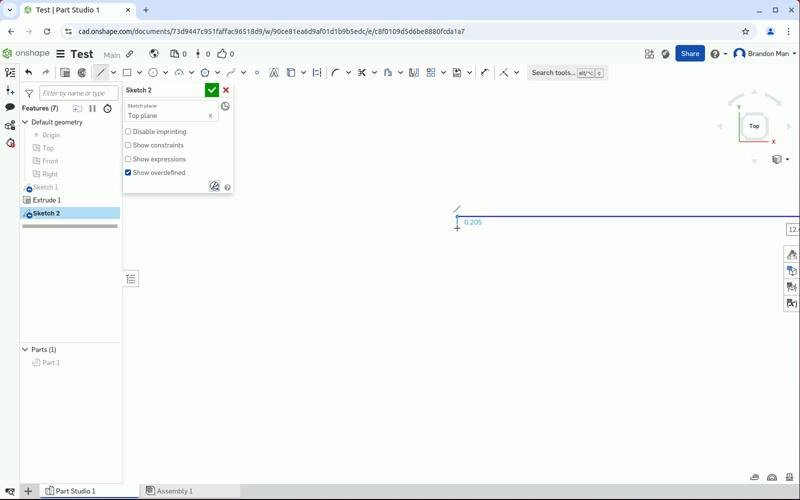
scroll(-6)
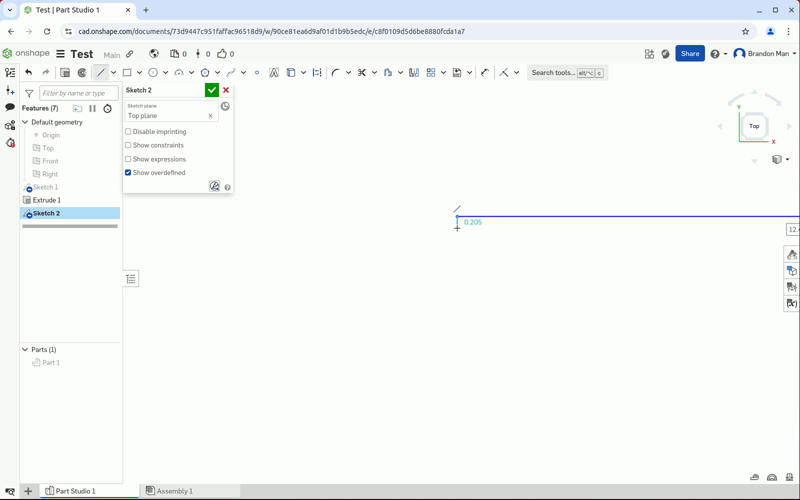
scroll(-6)
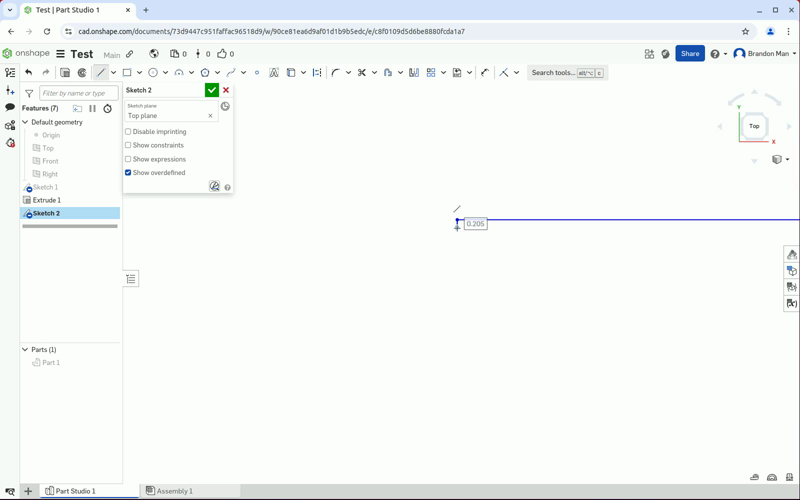
scroll(-6)
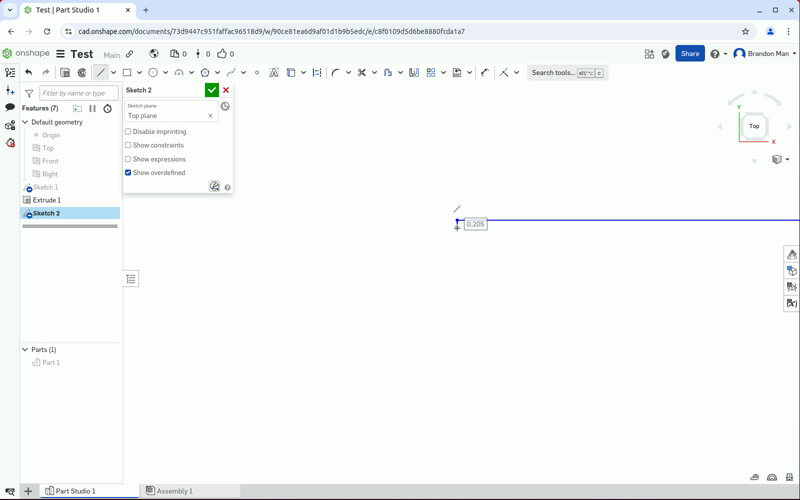
scroll(-6)
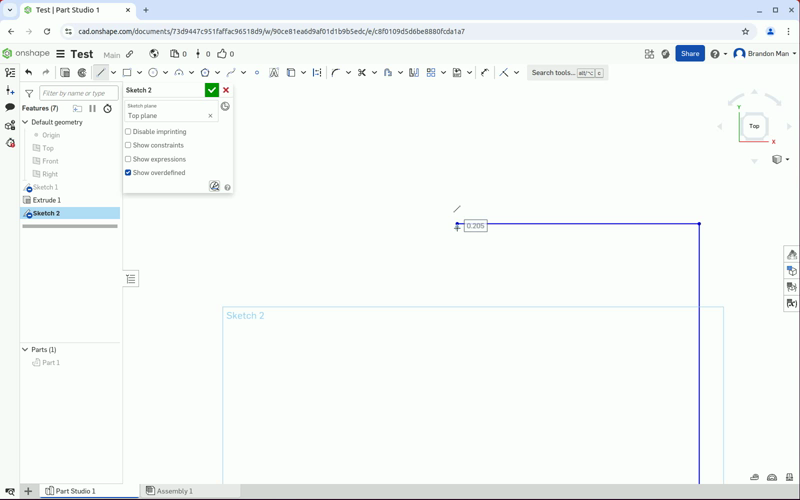
scroll(-6)
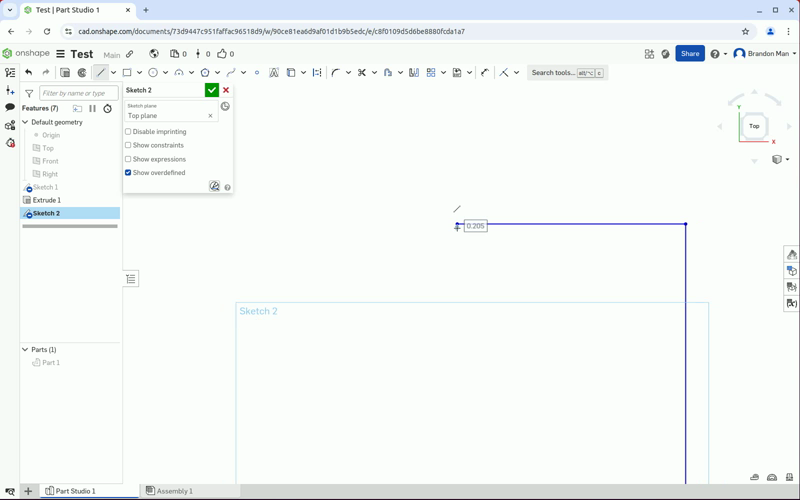
scroll(-6)
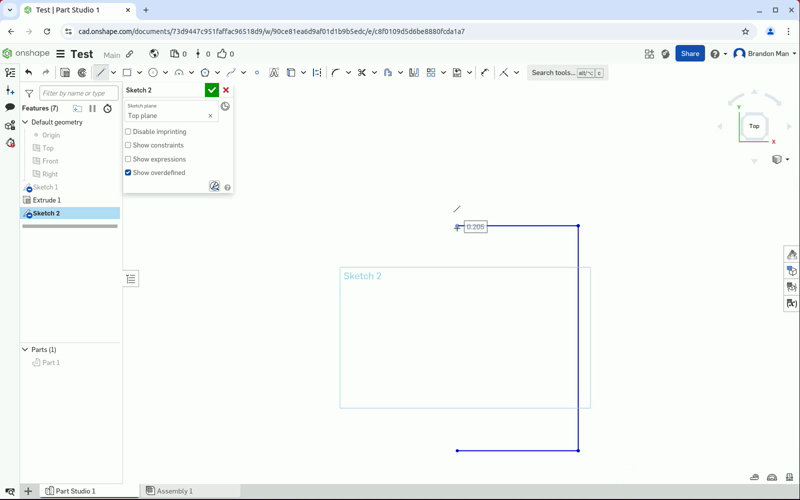
scroll(-6)
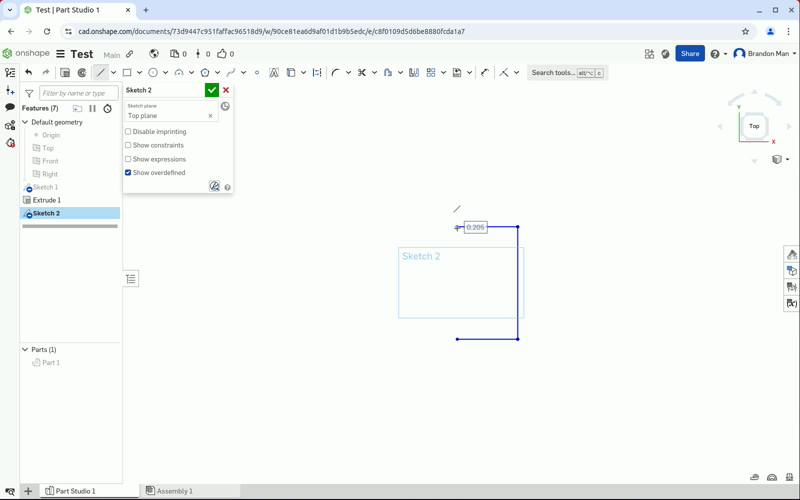
key_up(shift)
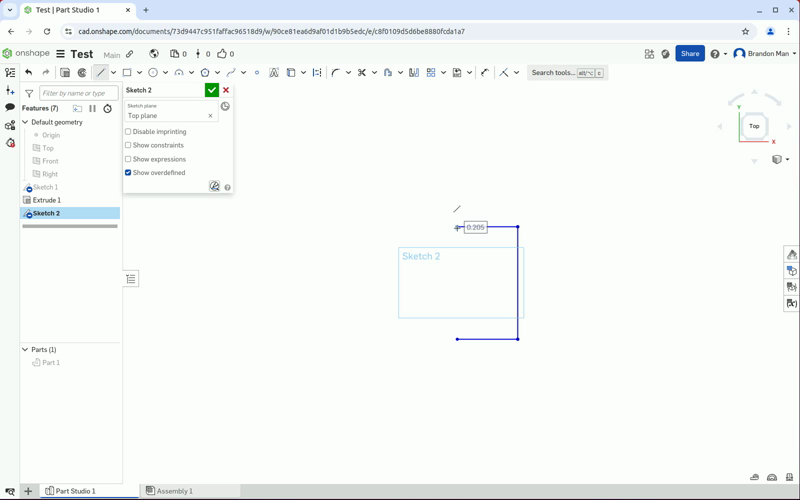
key_down(shift)
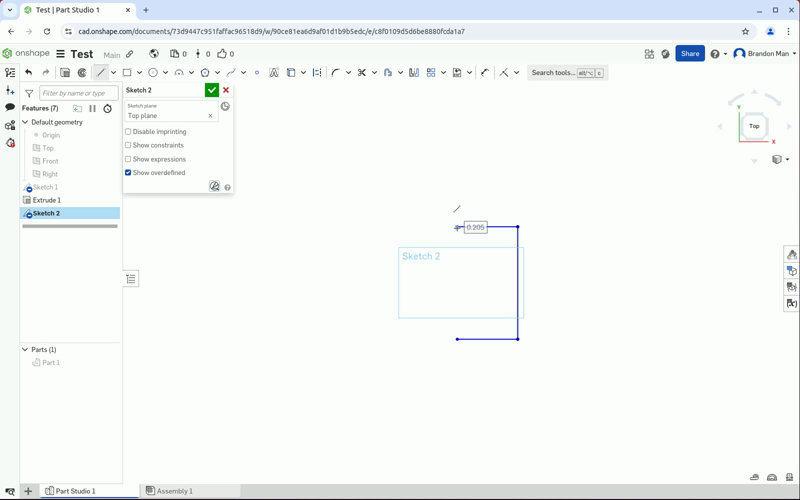
mouse_move(457, 339)
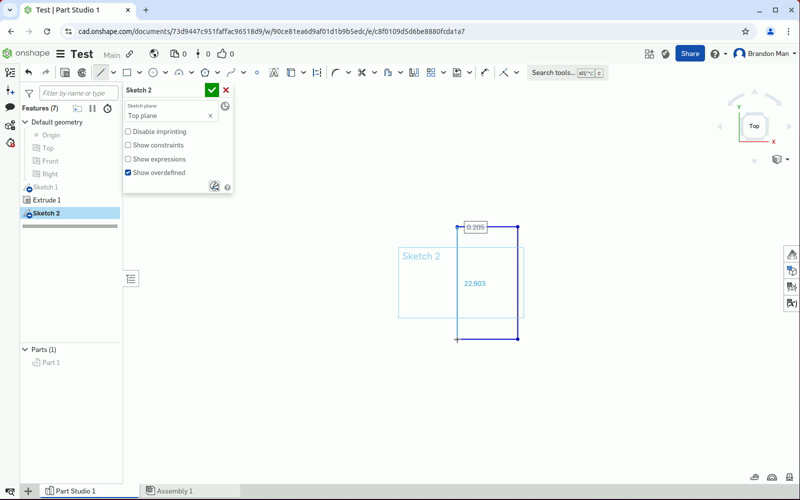
key_up(shift)
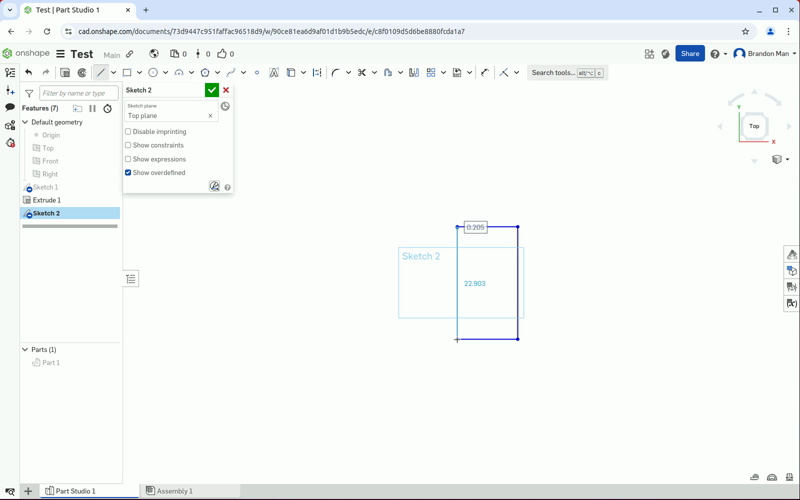
click(457, 339)
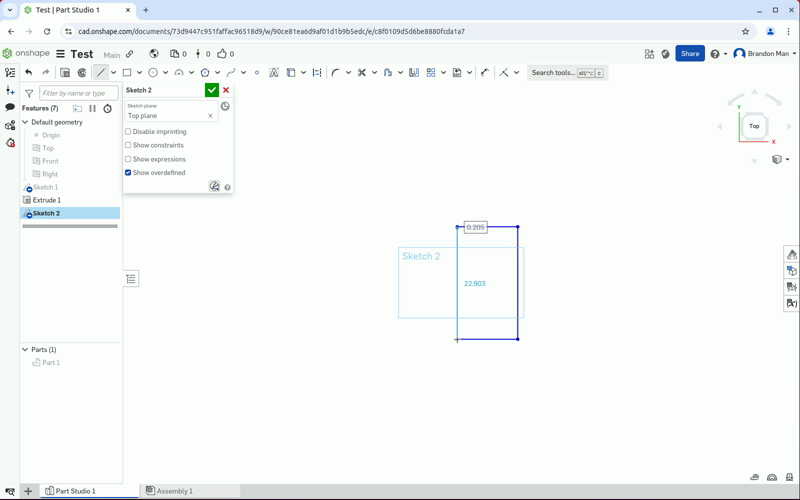
key(esc)
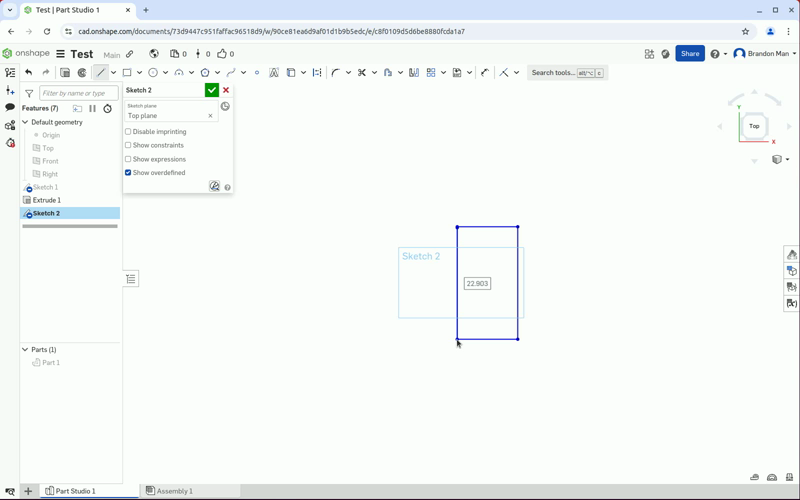
mouse_move(469, 238)
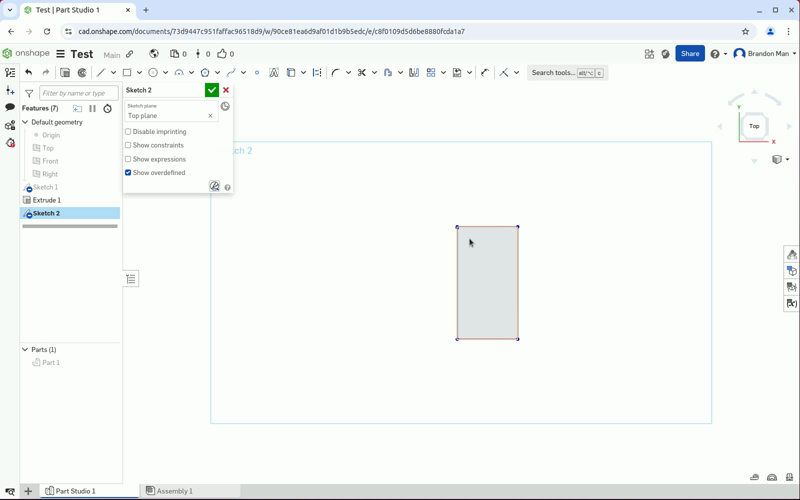
click(469, 238)
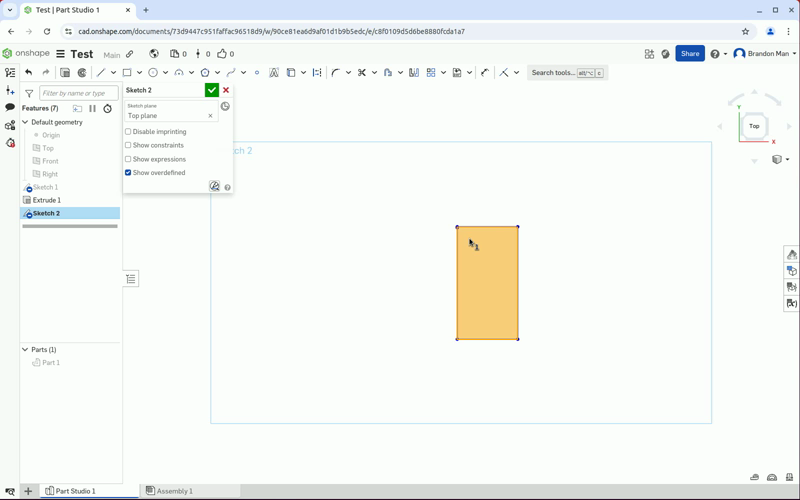
mouse_move(73, 352)
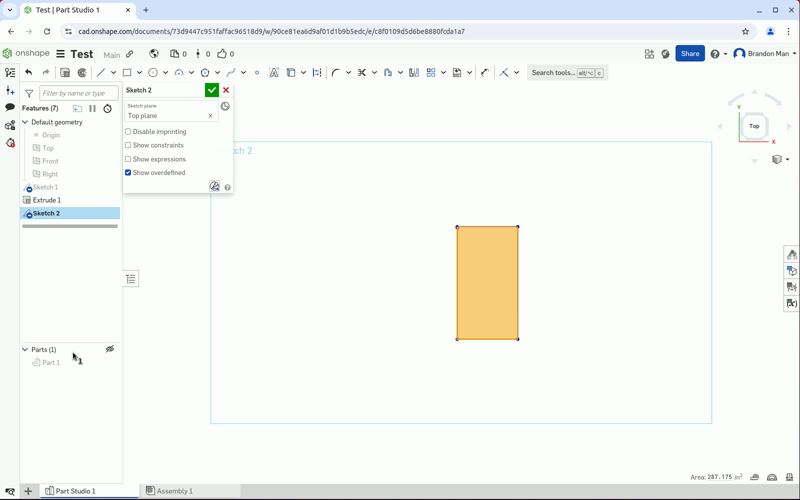
key(shift+y)
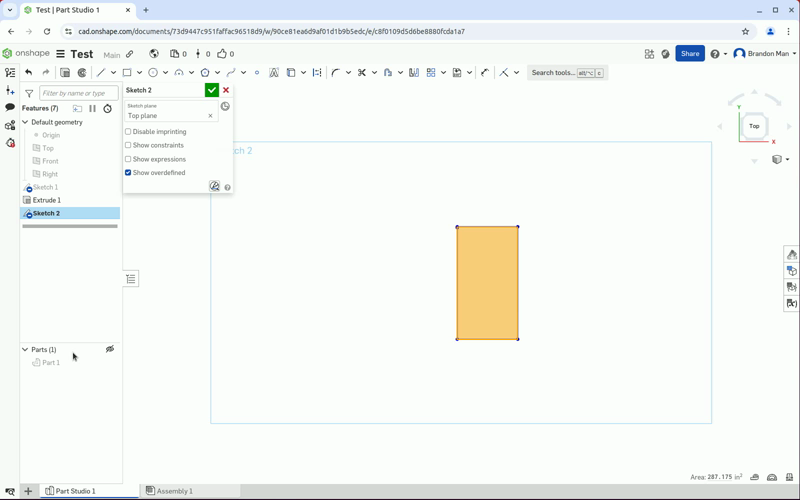
key(shift+e)
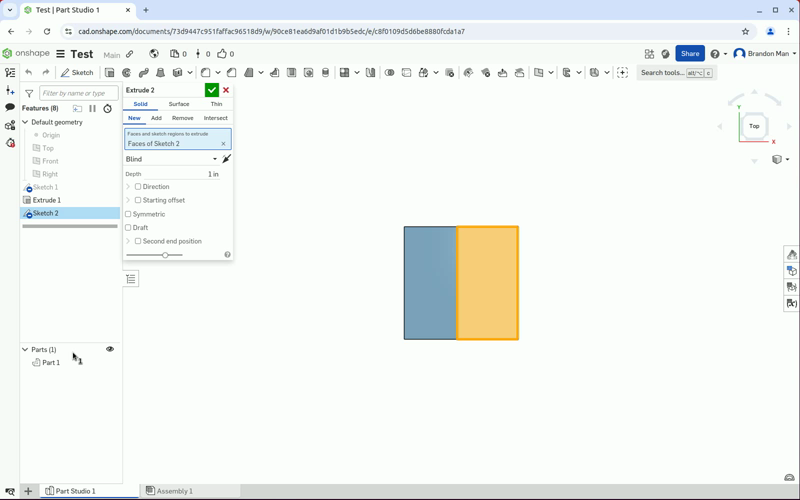
mouse_move(143, 106)
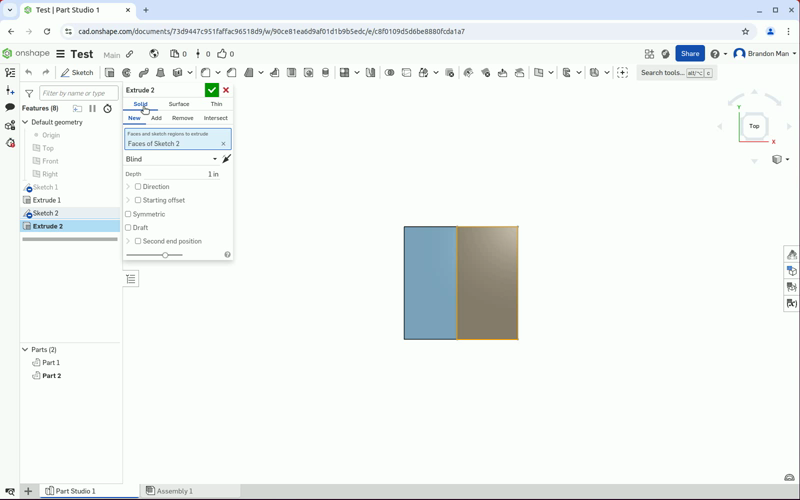
click(143, 106)
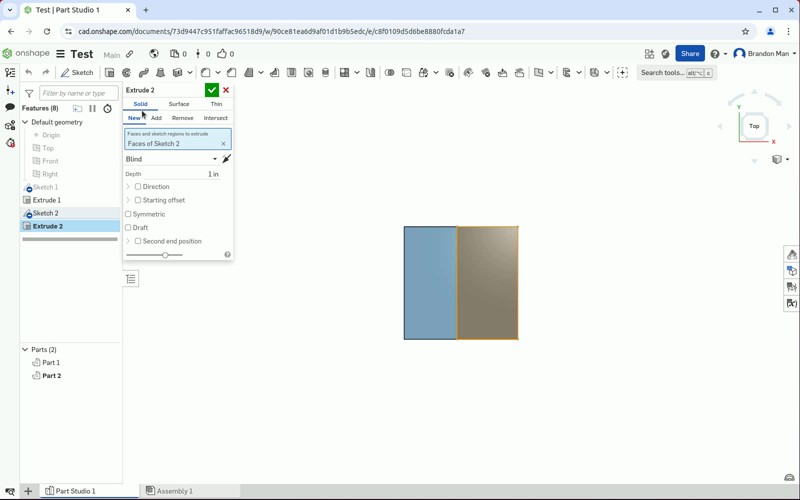
mouse_move(137, 120)
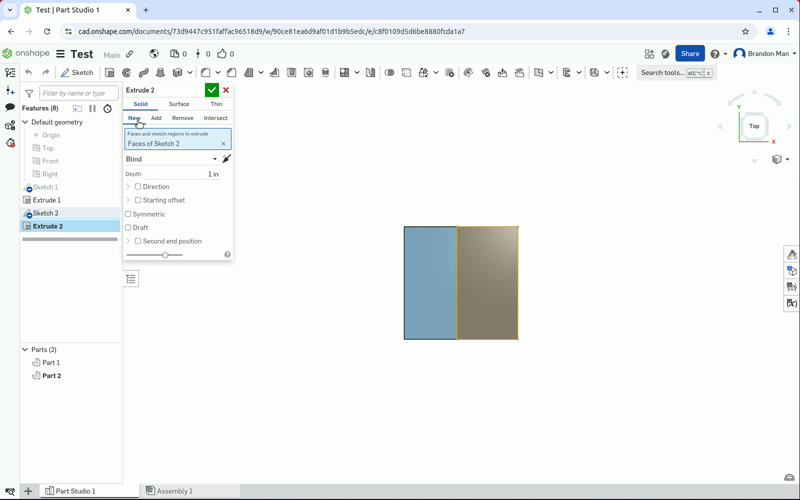
click(137, 120)
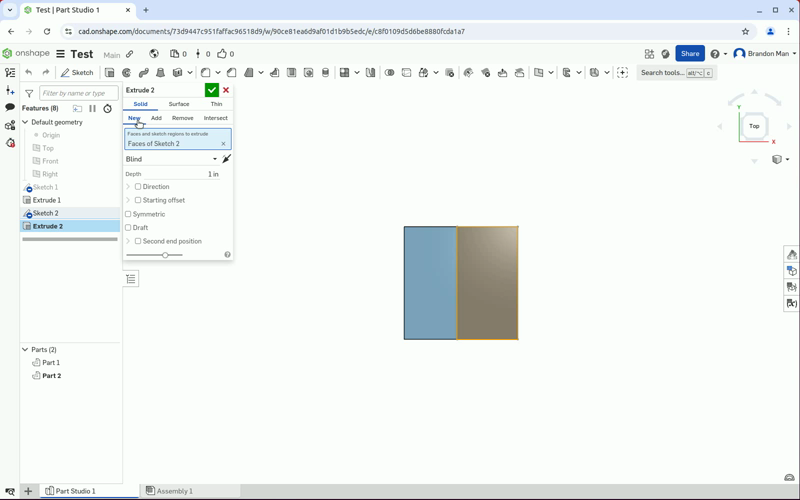
key(tab, 4)
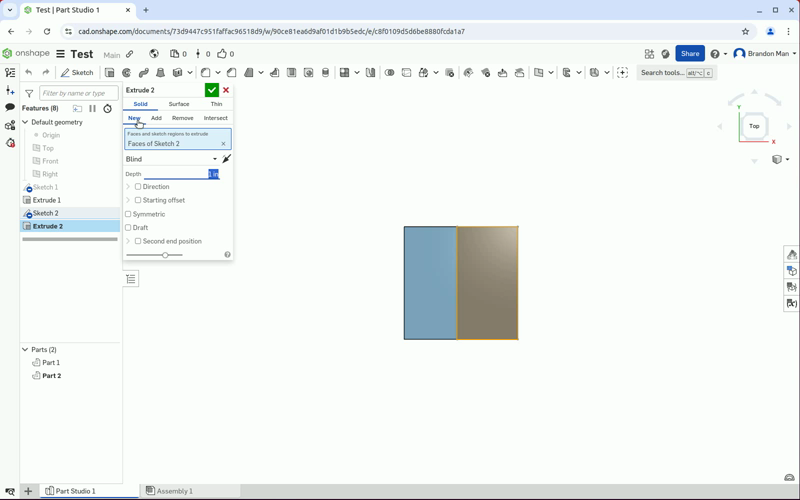
text(10.591)
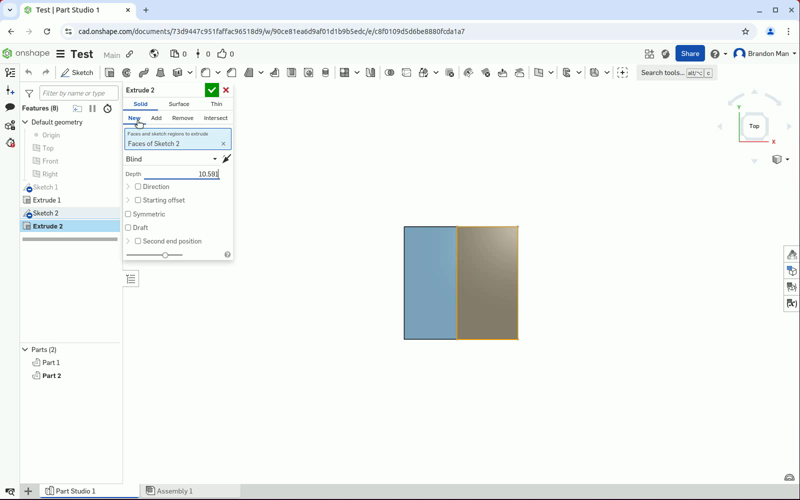
key(enter)
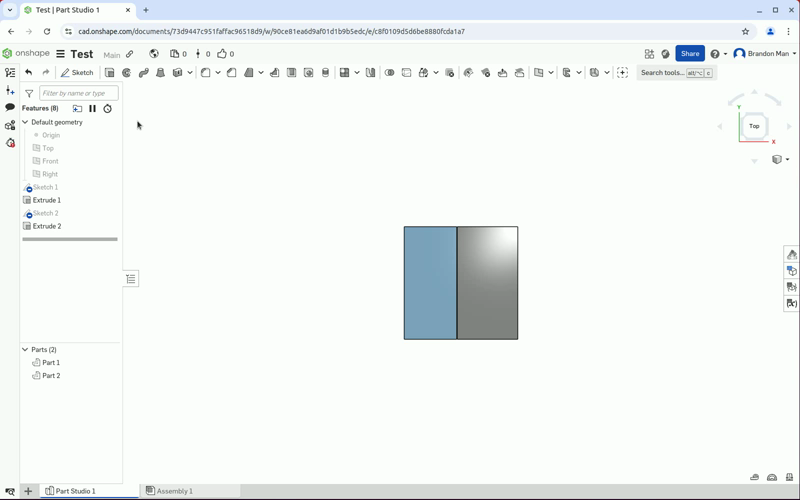
key(shift+h)
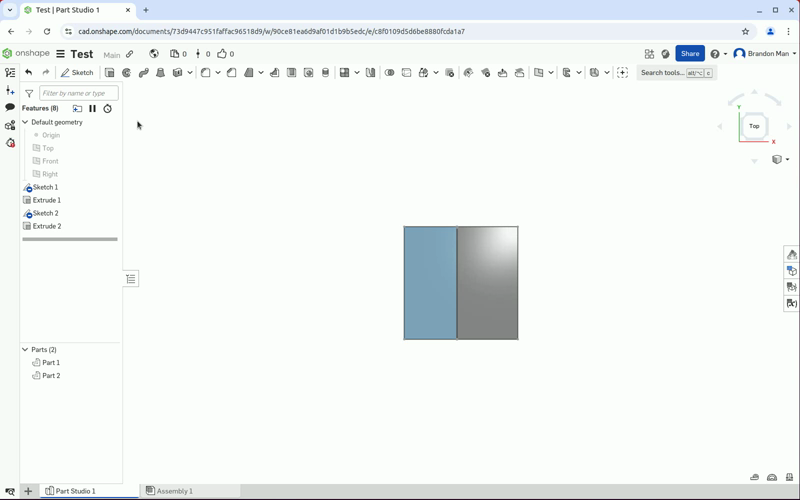
key(shift+h)
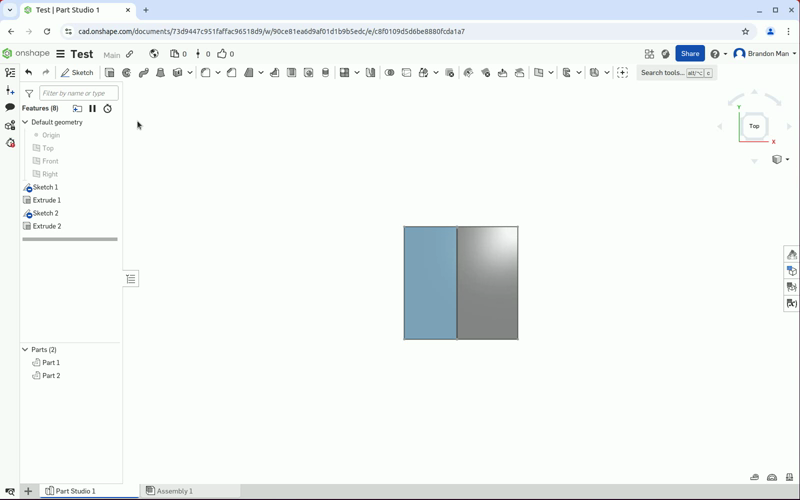
key(shift+7)
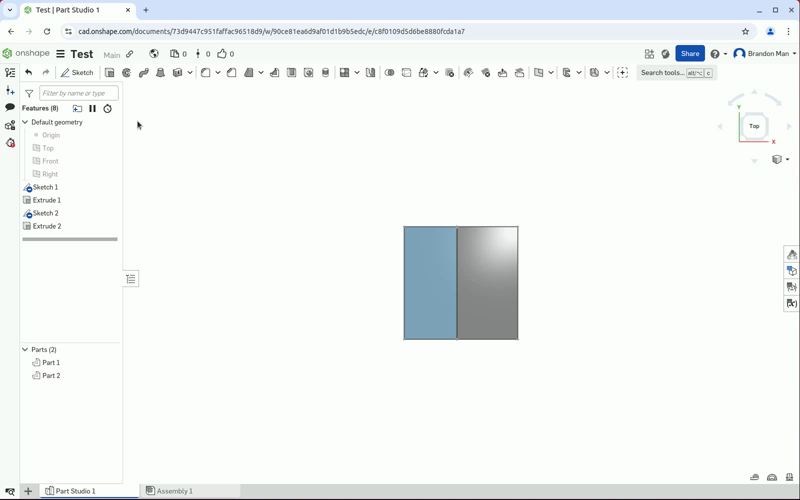
key(up, 3)
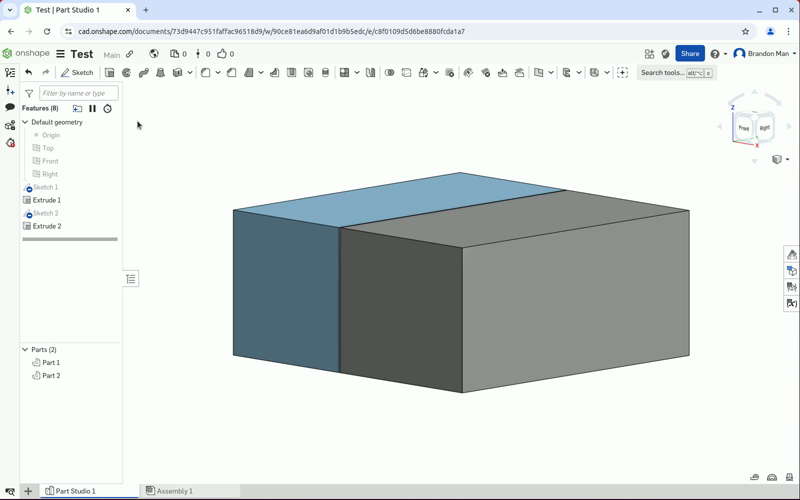
key(left, 3)
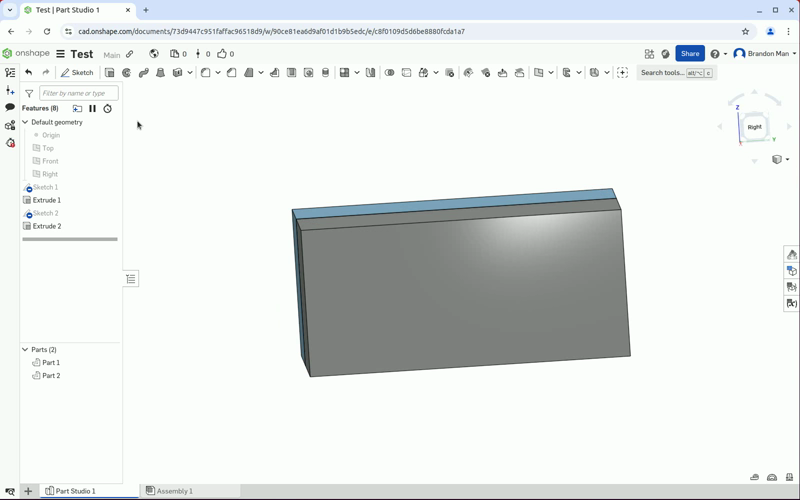
key(right, 3)
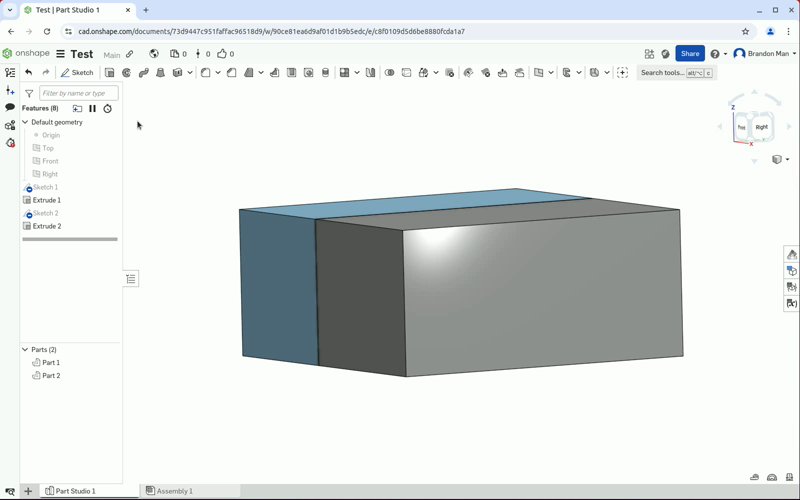
key(down, 3)
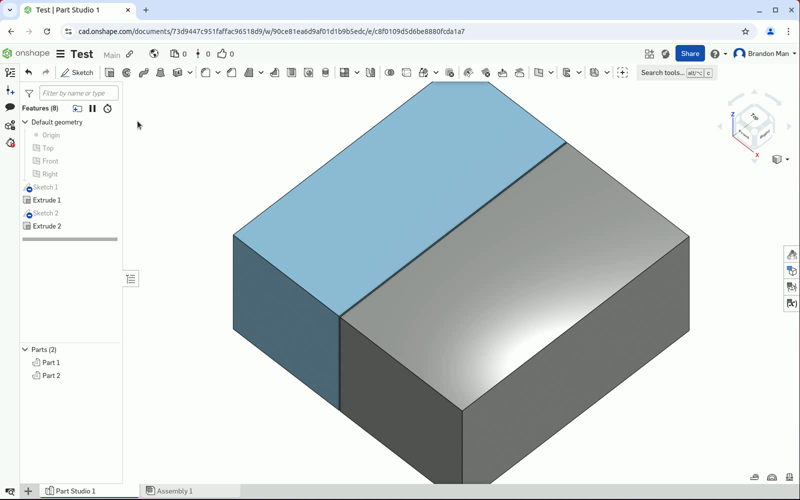
mouse_move(73, 189)
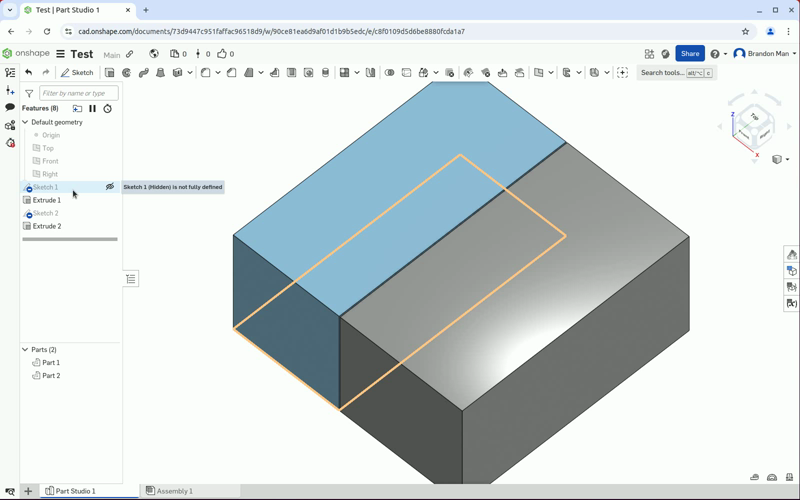
click(73, 189)